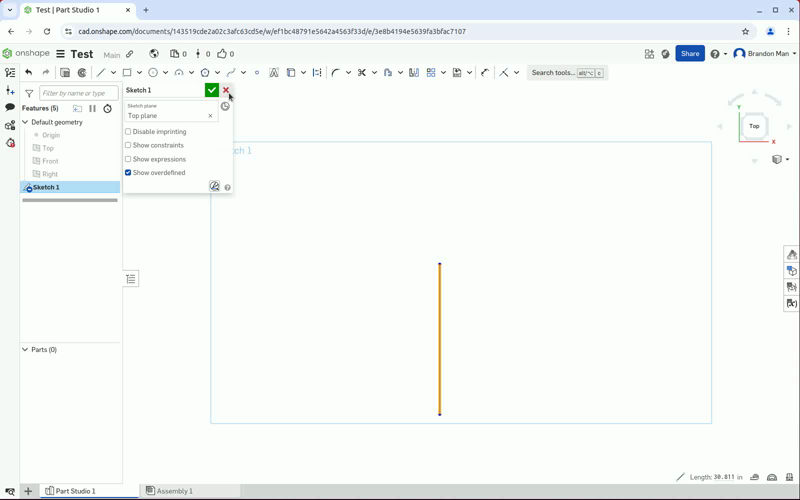
key(shift+h)
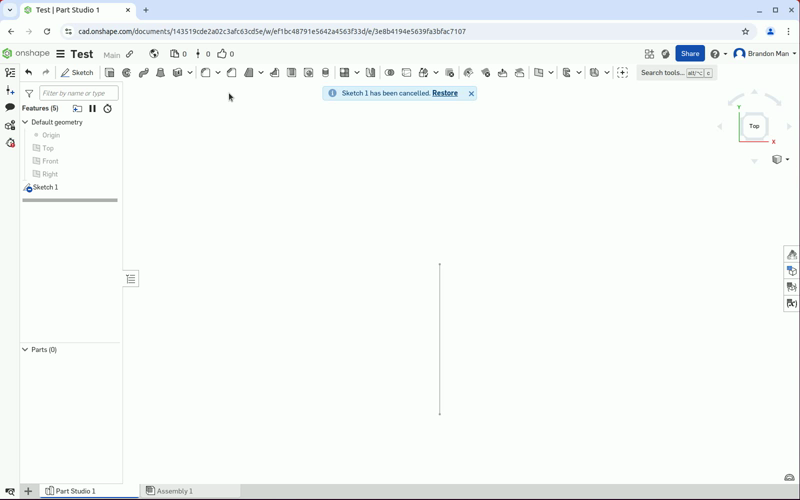
mouse_move(73, 352)
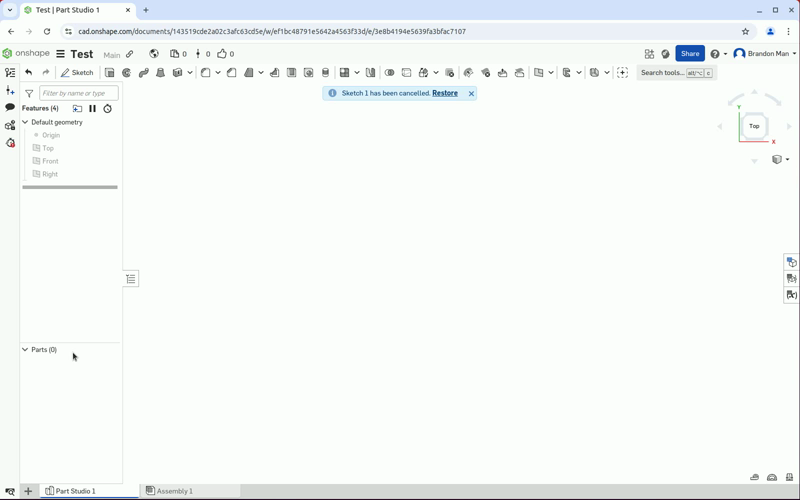
key(y)
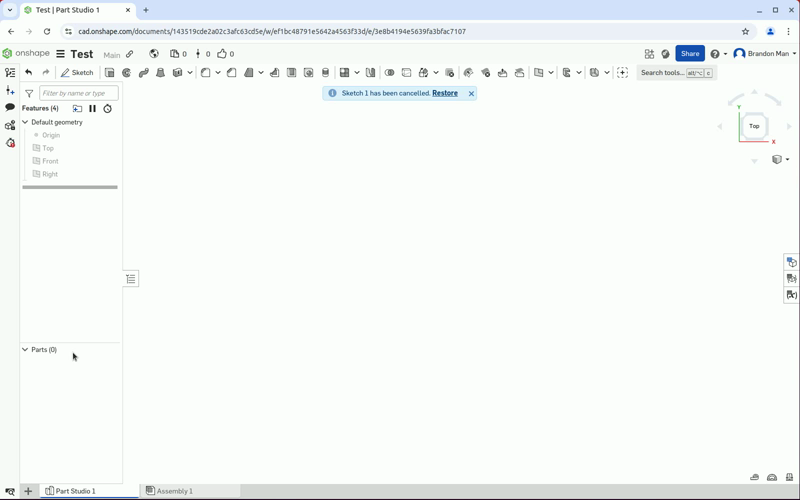
key(shift+p)
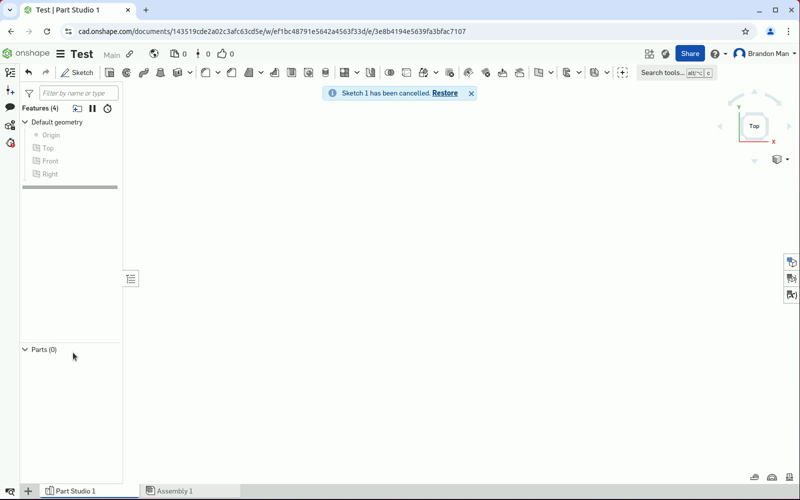
key(space)
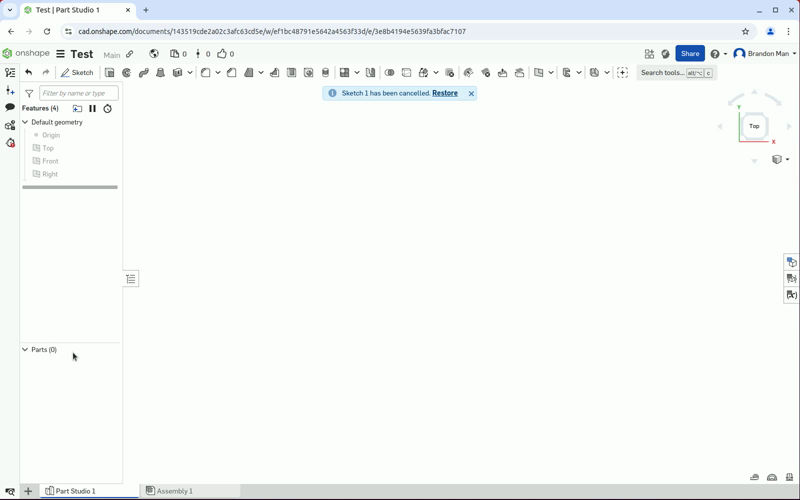
key_down(shift)
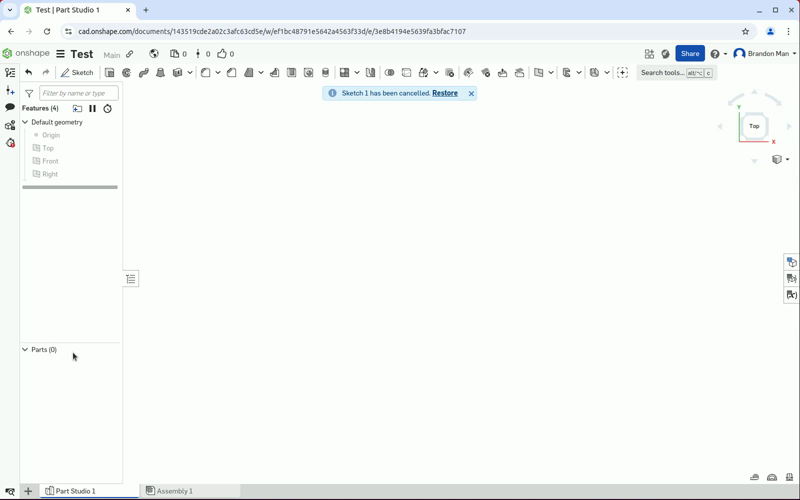
key(up)
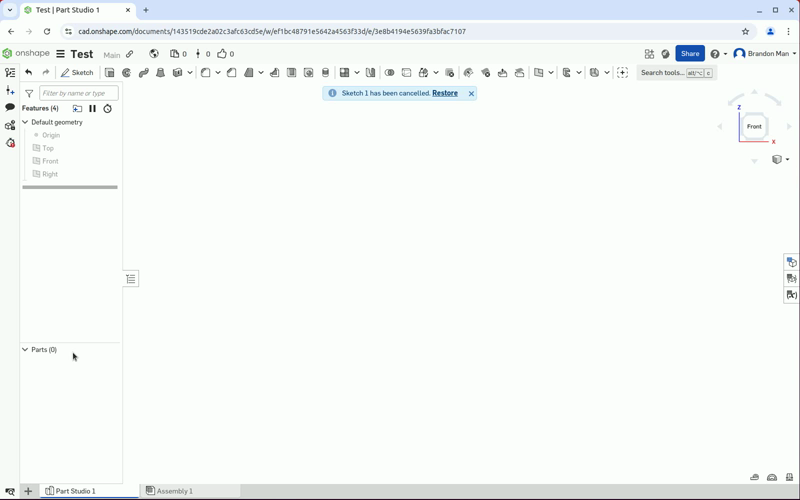
key_up(shift)
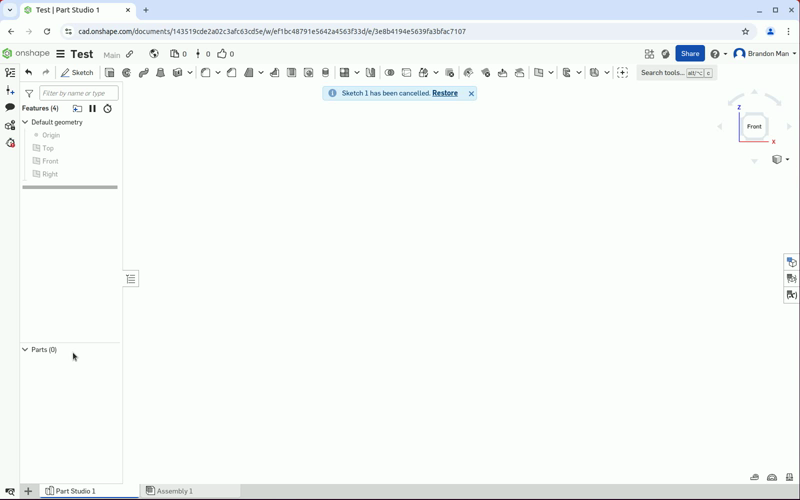
mouse_move(73, 352)
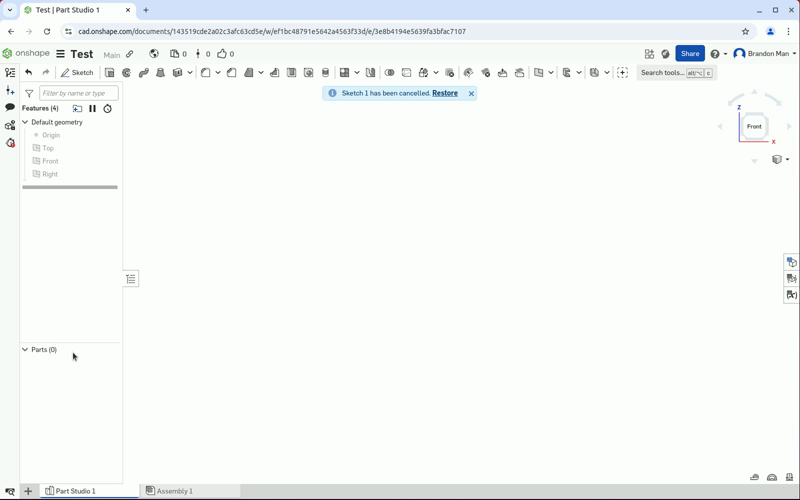
key(shift+y)
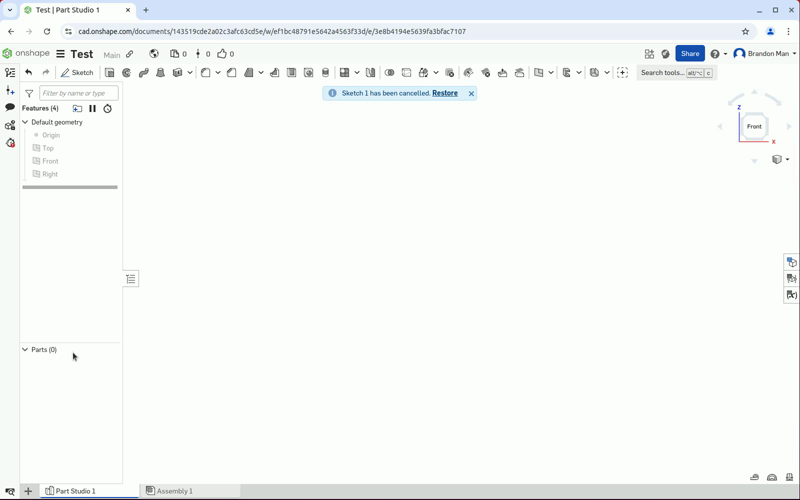
key(shift+s)
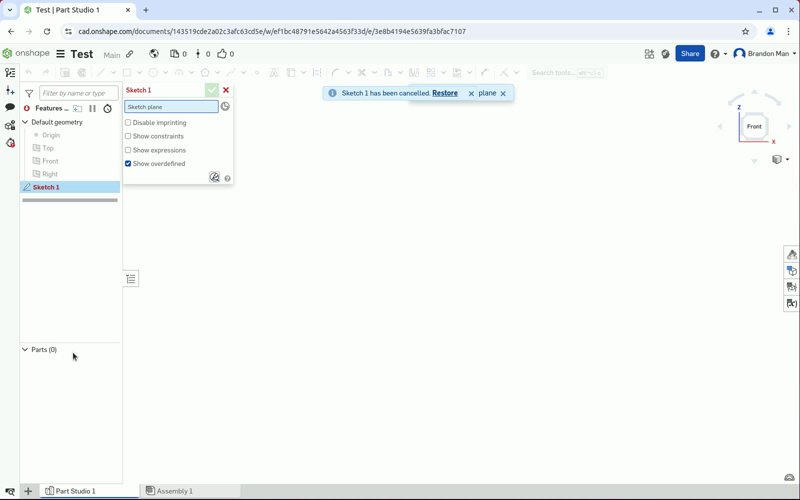
mouse_move(73, 163)
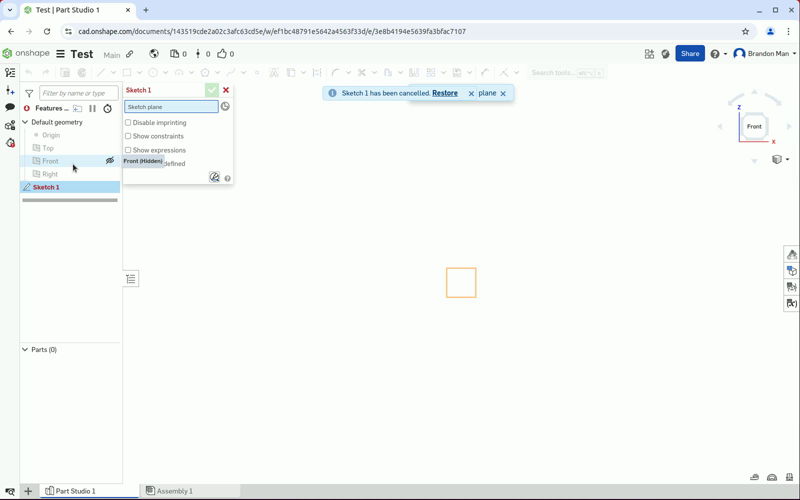
click(73, 163)
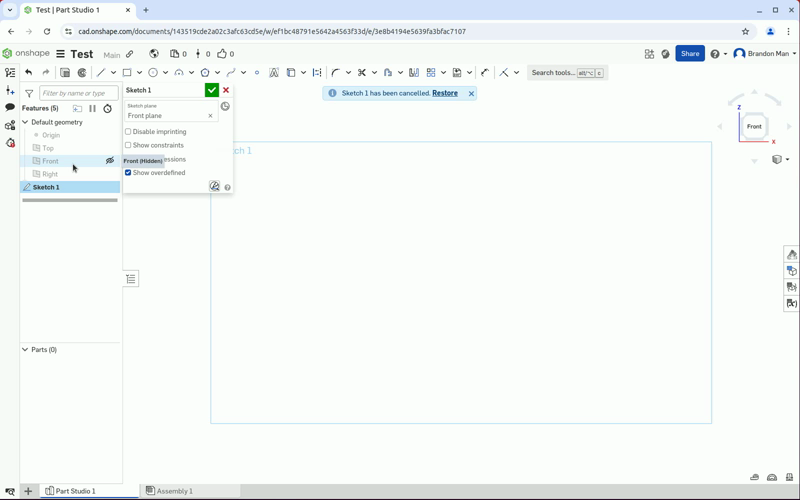
mouse_move(73, 352)
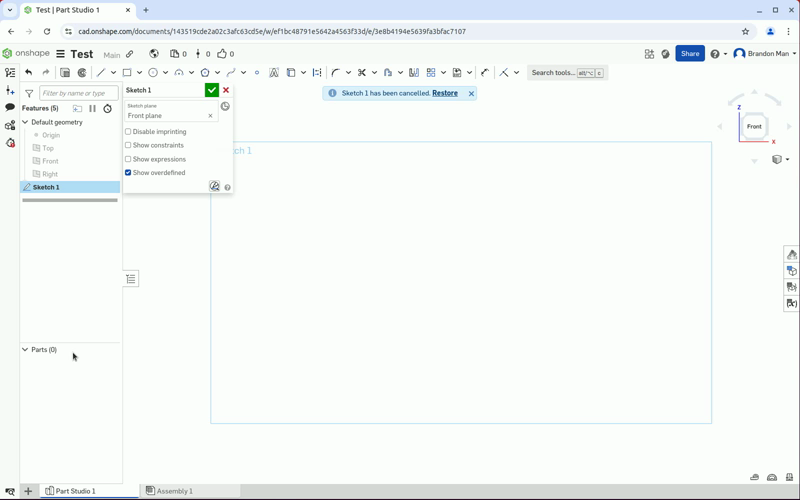
key(y)
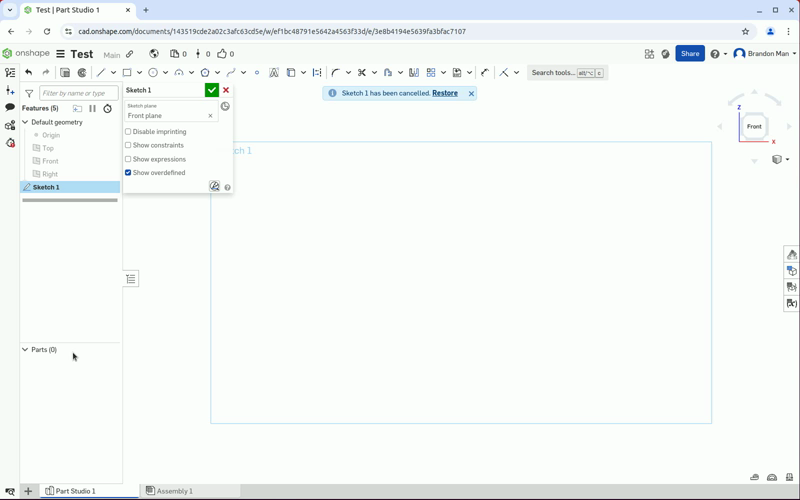
key(l)
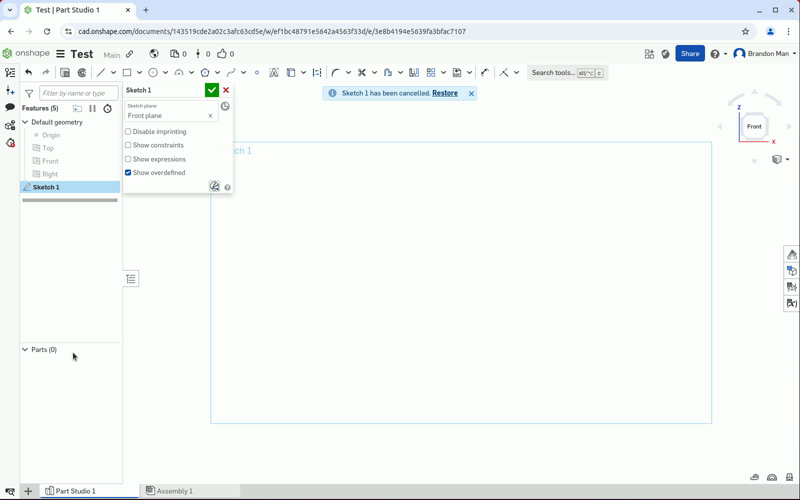
key_down(shift)
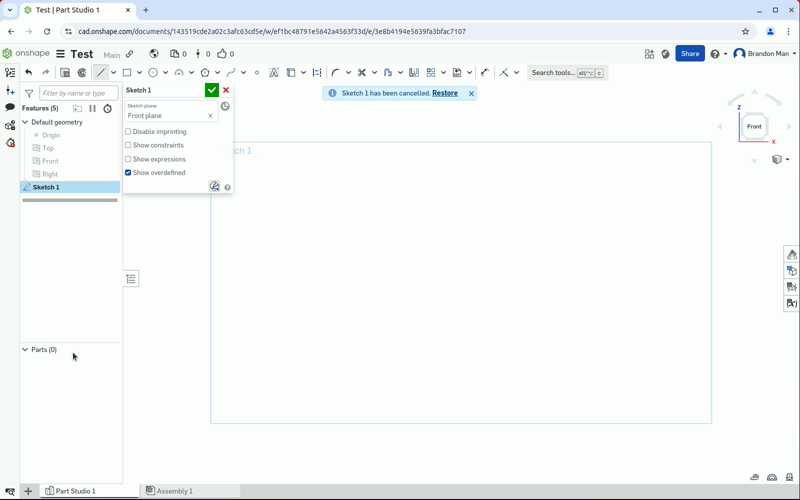
mouse_move(444, 311)
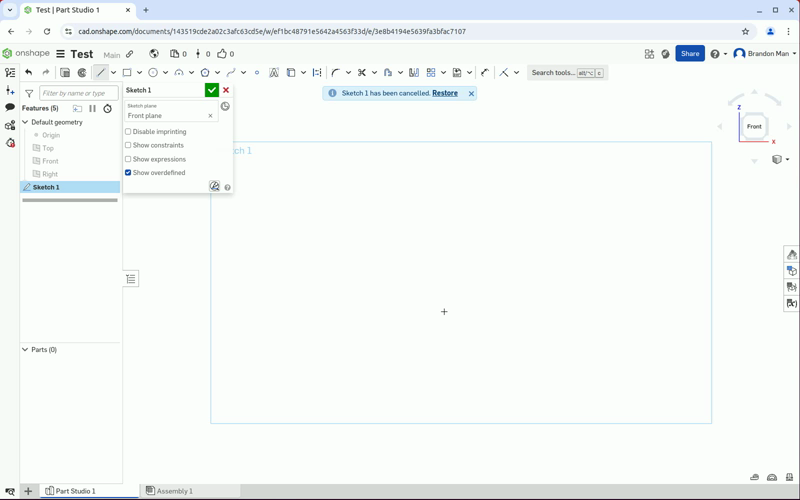
click(444, 311)
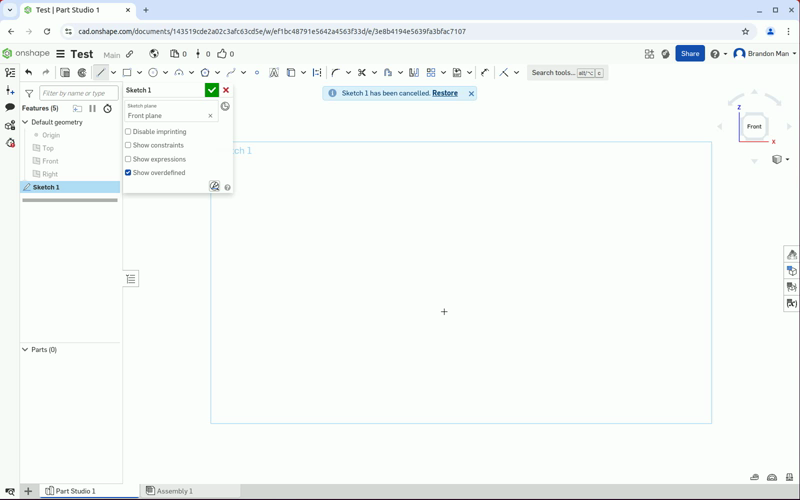
key_up(shift)
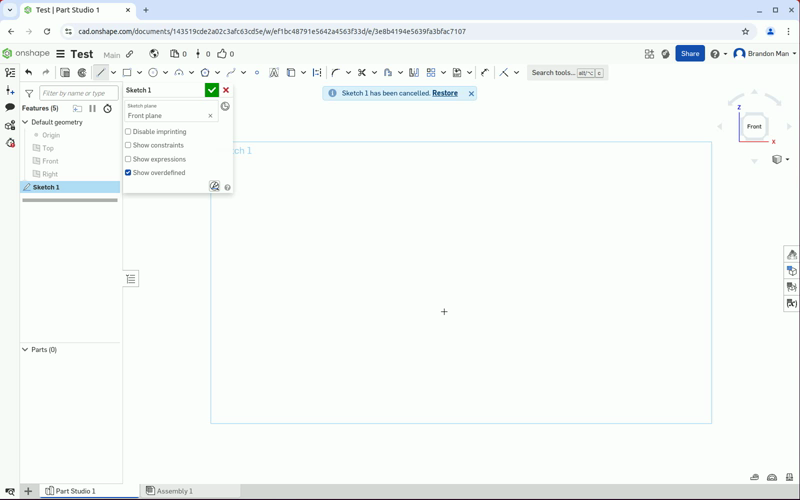
key_down(shift)
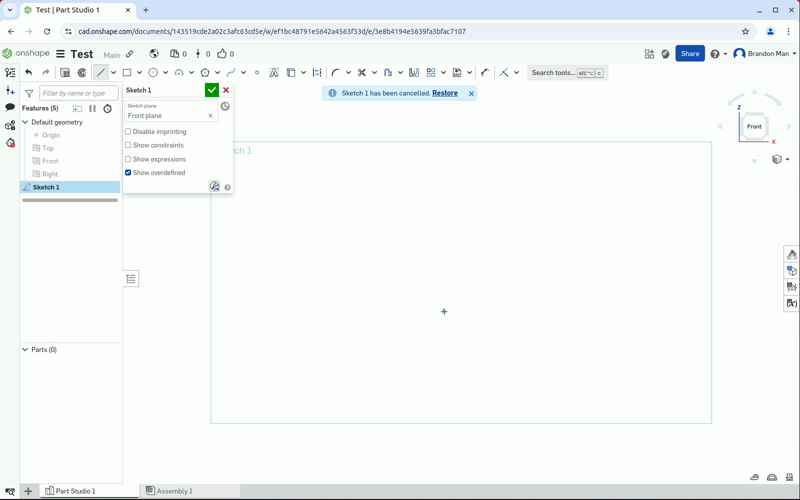
mouse_move(474, 311)
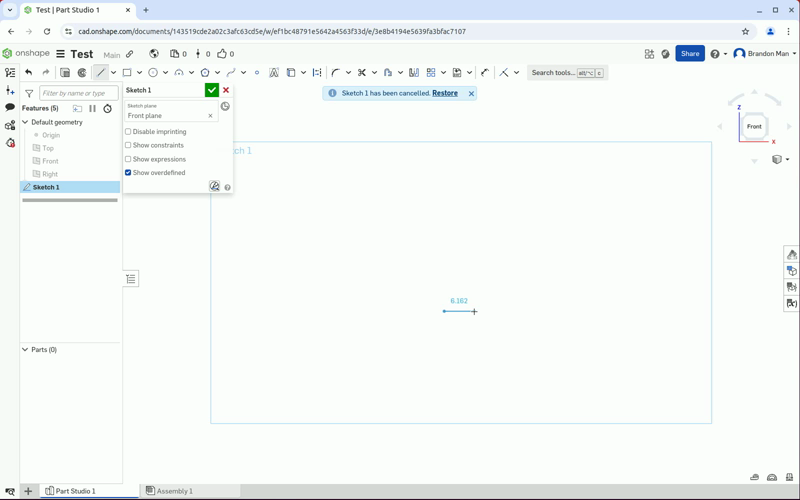
mouse_move(480, 331)
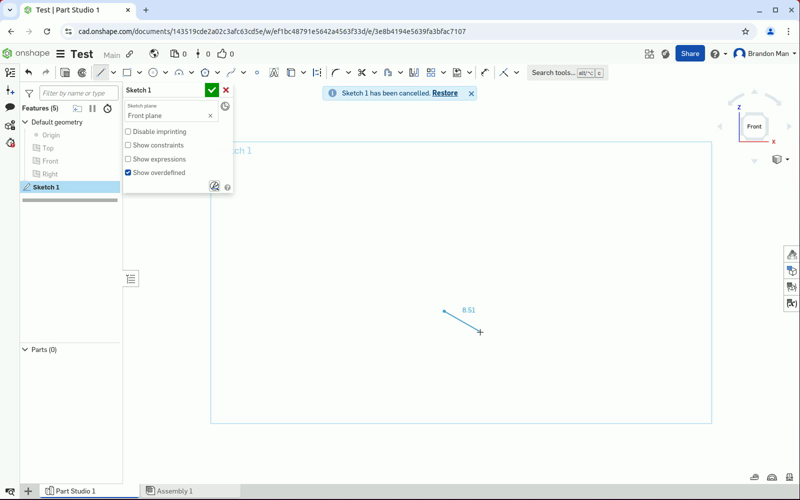
click(480, 331)
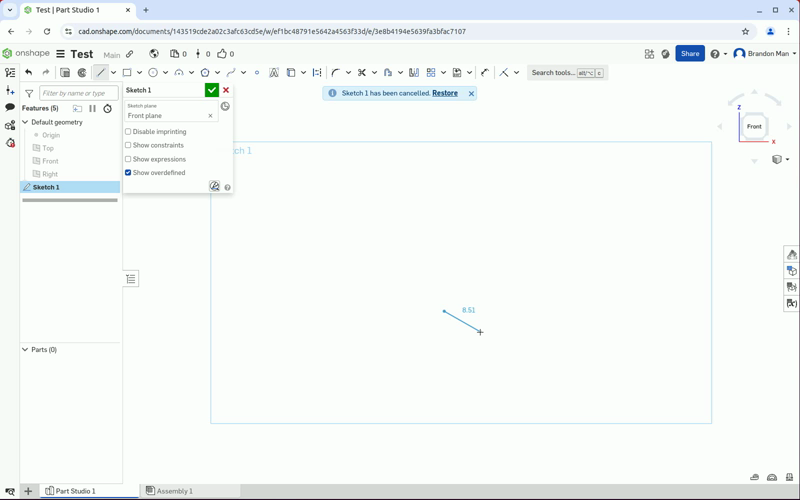
key_up(shift)
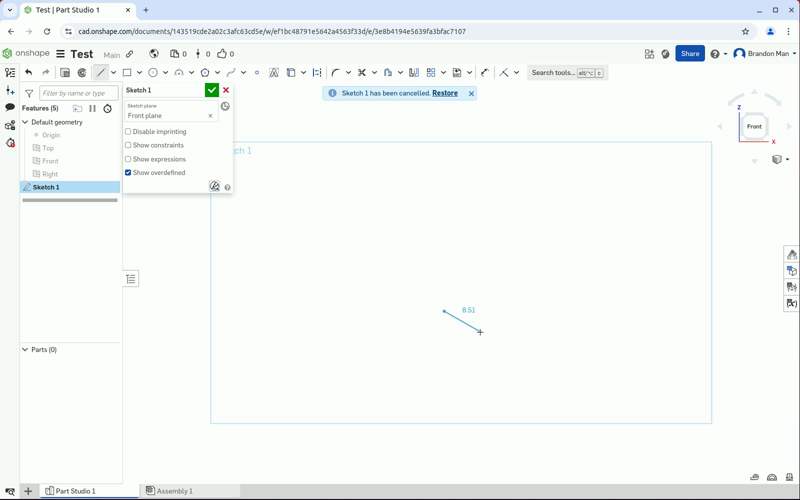
key_down(shift)
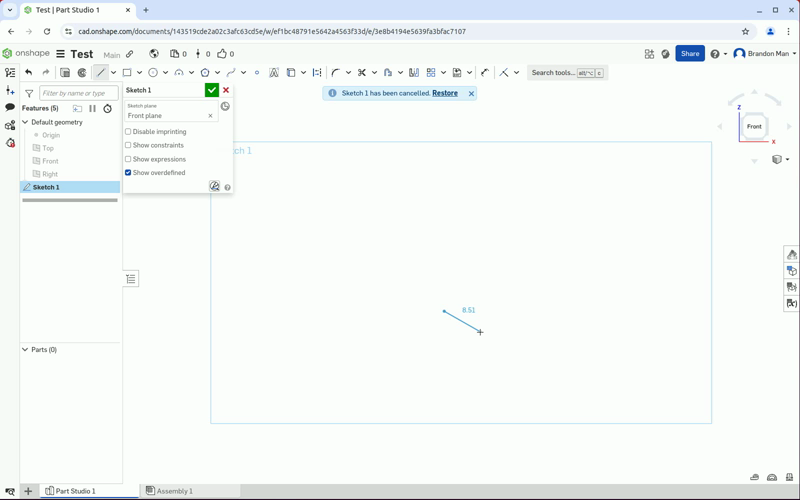
mouse_move(564, 331)
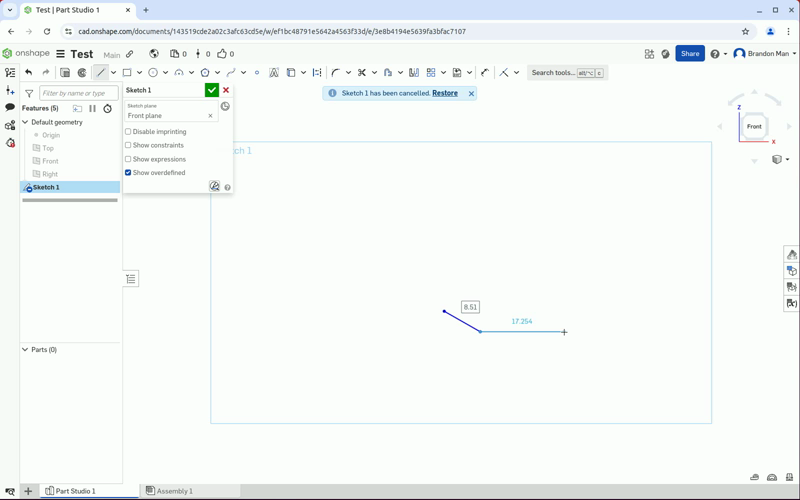
click(564, 331)
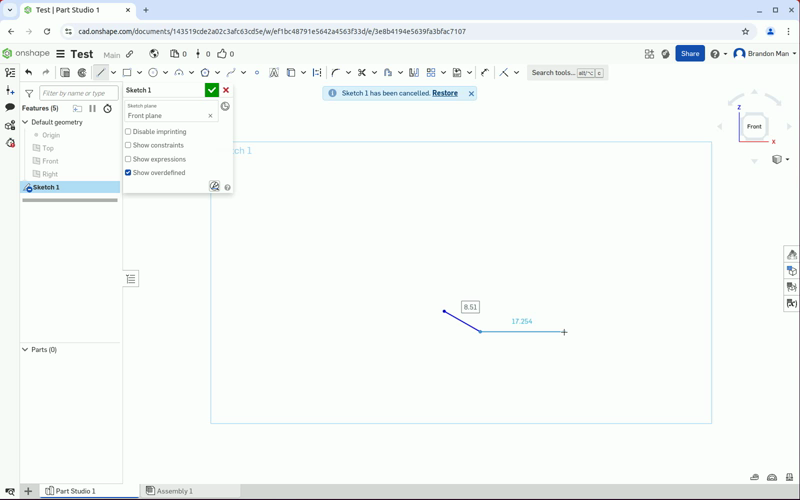
key_up(shift)
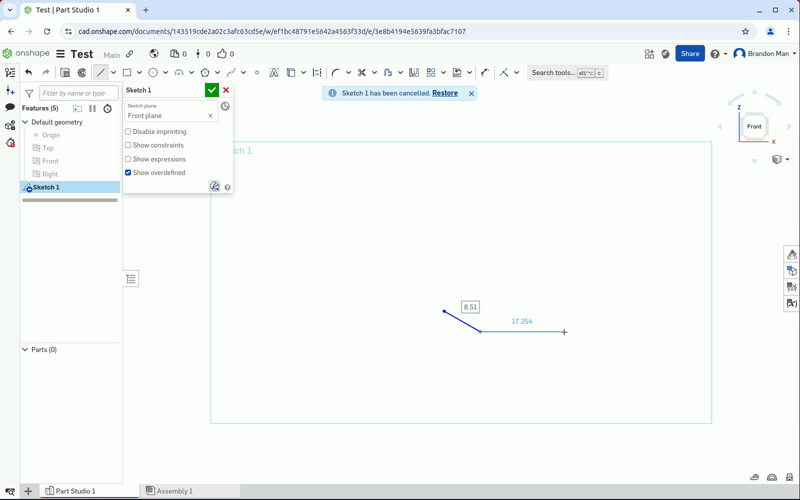
key_down(shift)
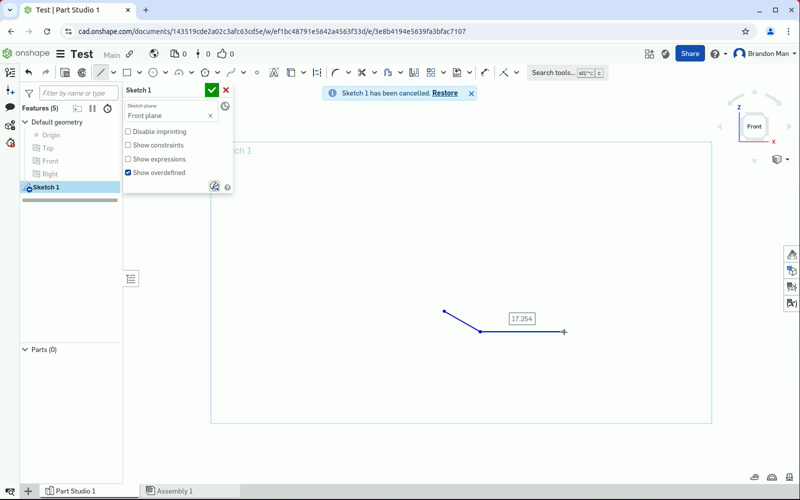
mouse_move(564, 170)
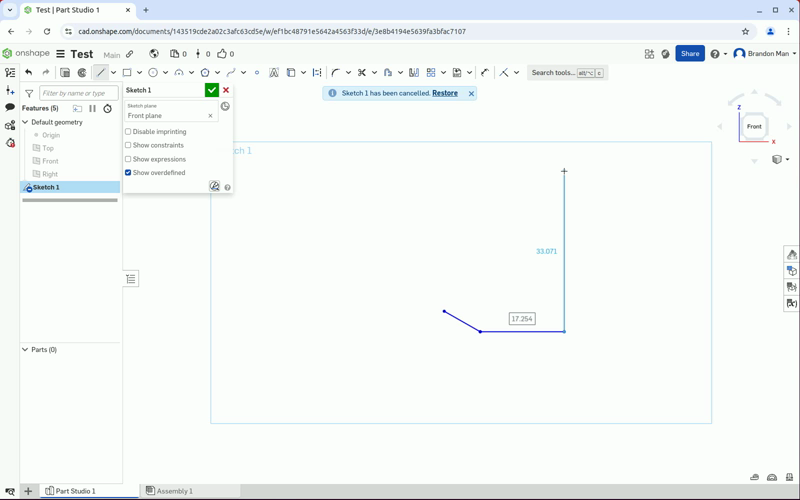
click(564, 170)
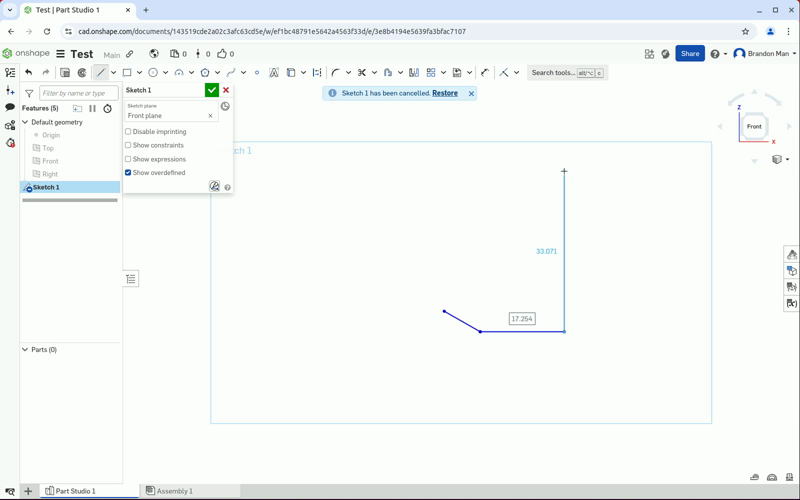
key_up(shift)
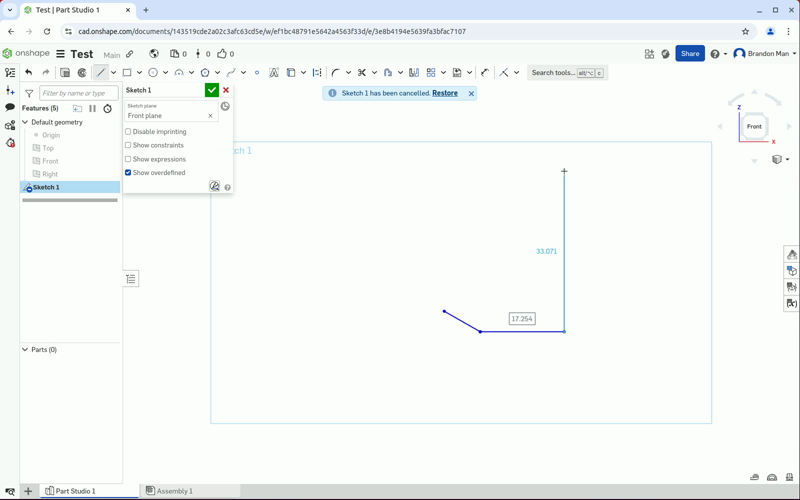
key_down(shift)
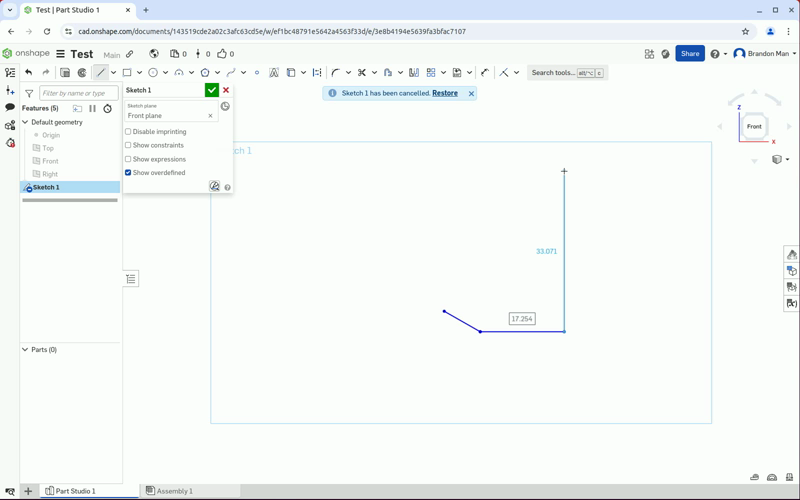
mouse_move(589, 170)
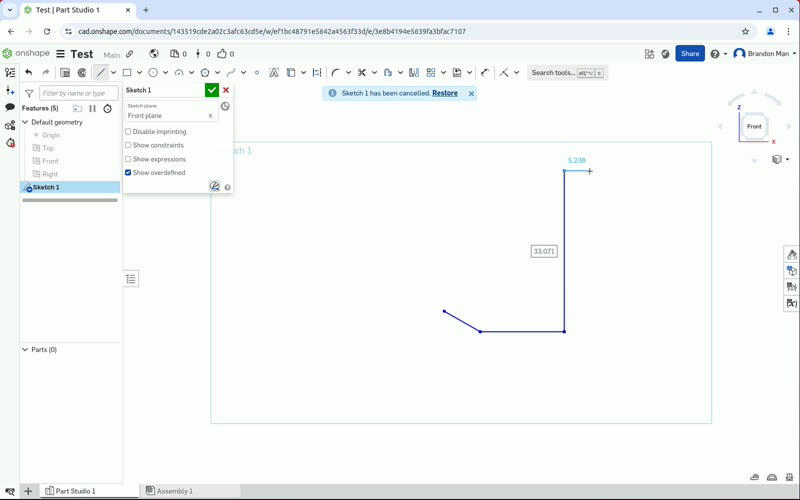
mouse_move(524, 170)
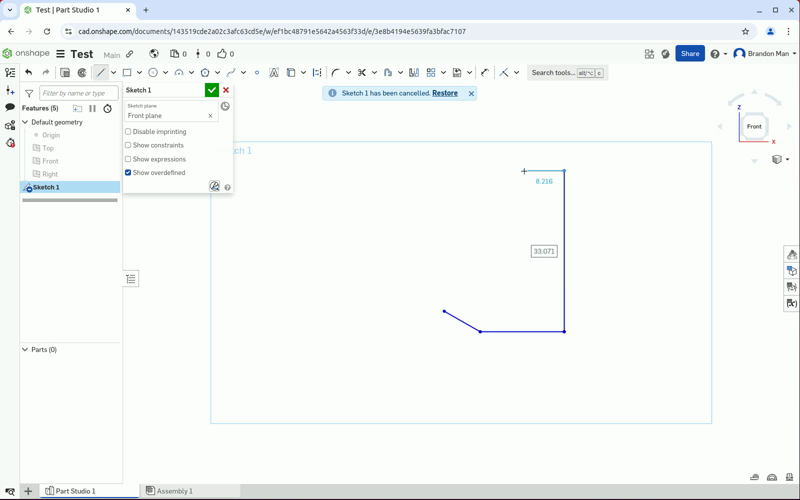
click(524, 170)
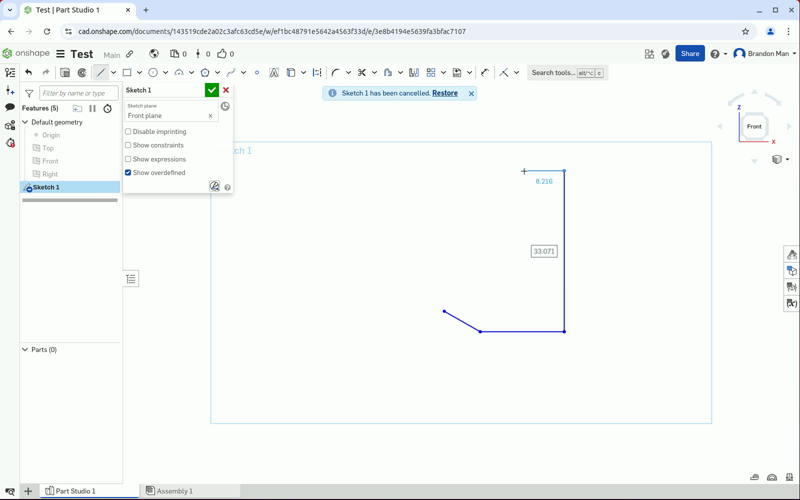
key_up(shift)
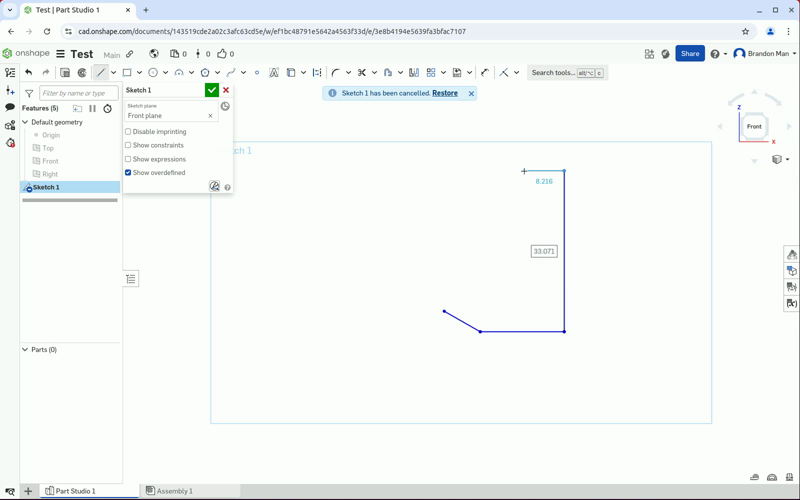
key_down(shift)
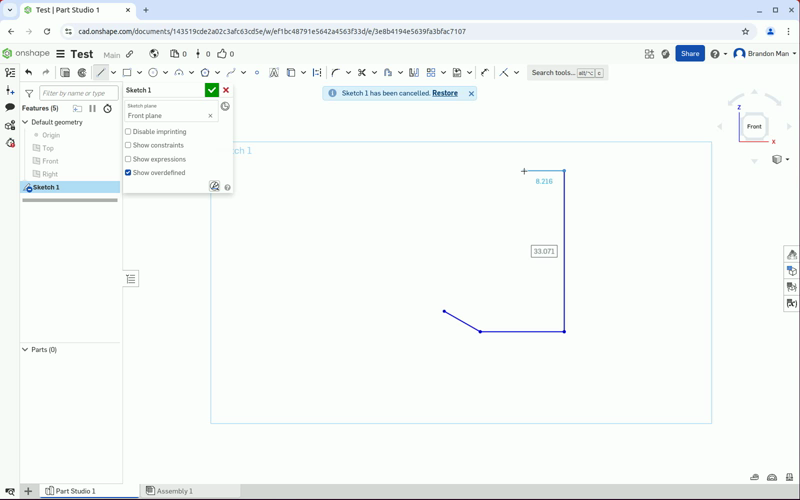
mouse_move(524, 306)
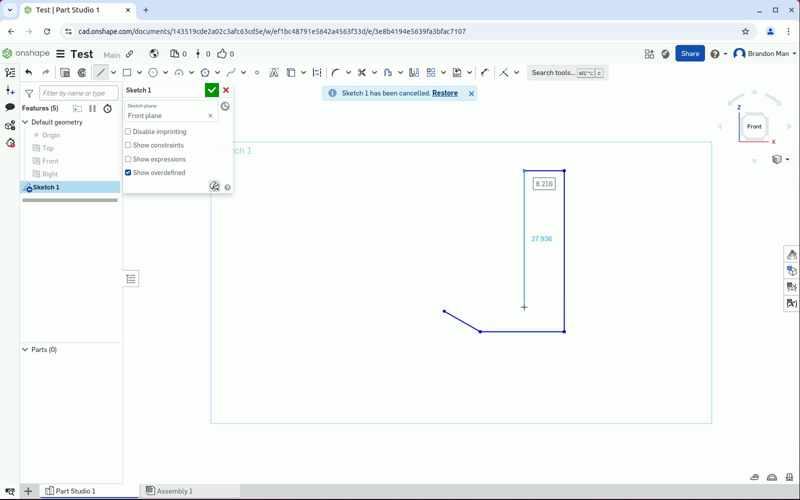
click(524, 306)
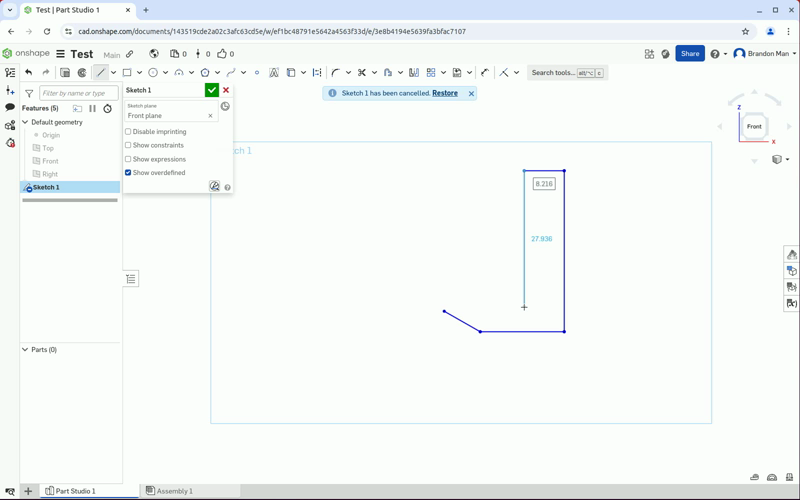
key_up(shift)
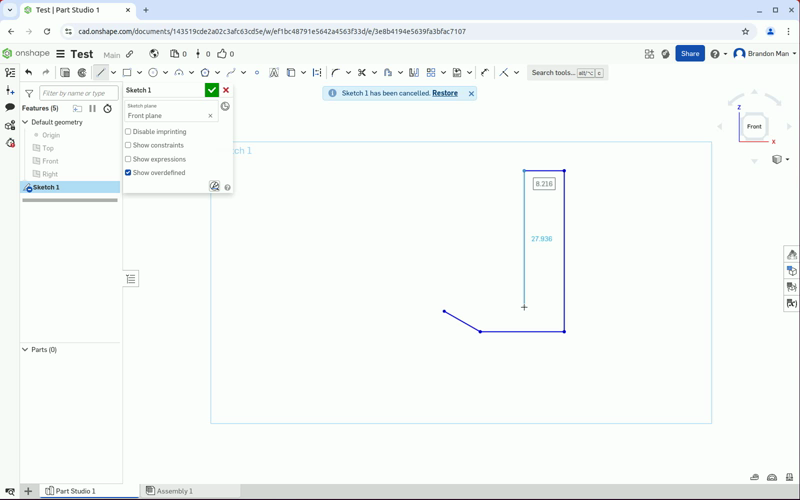
key_down(shift)
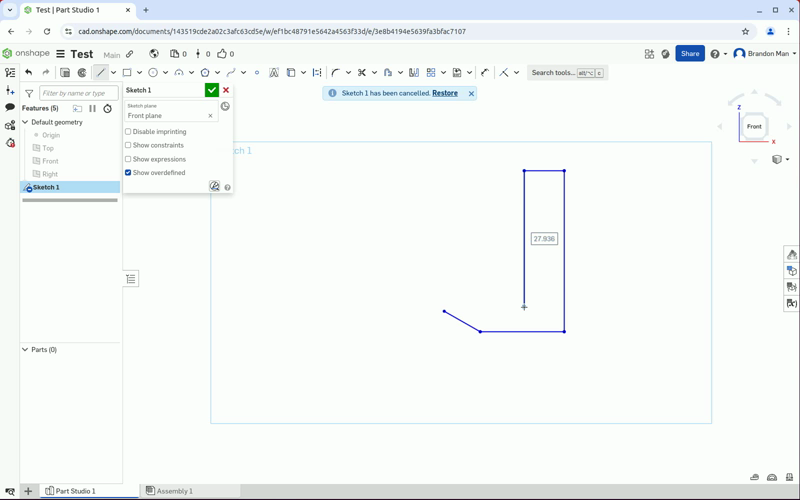
mouse_move(554, 306)
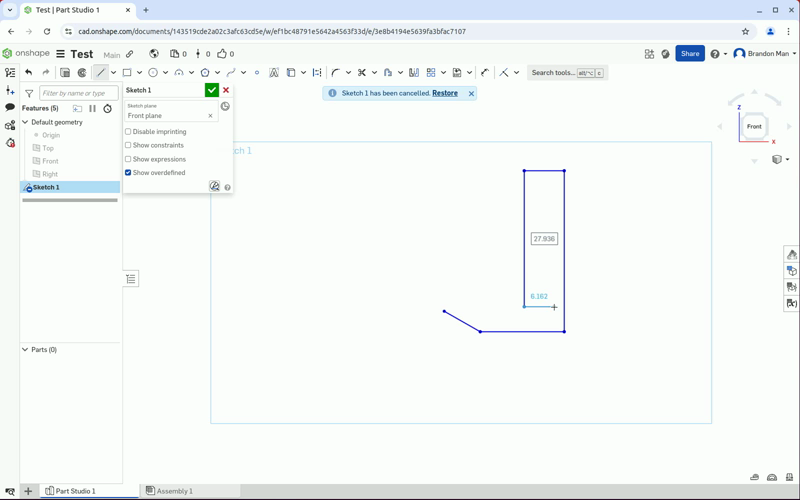
mouse_move(502, 306)
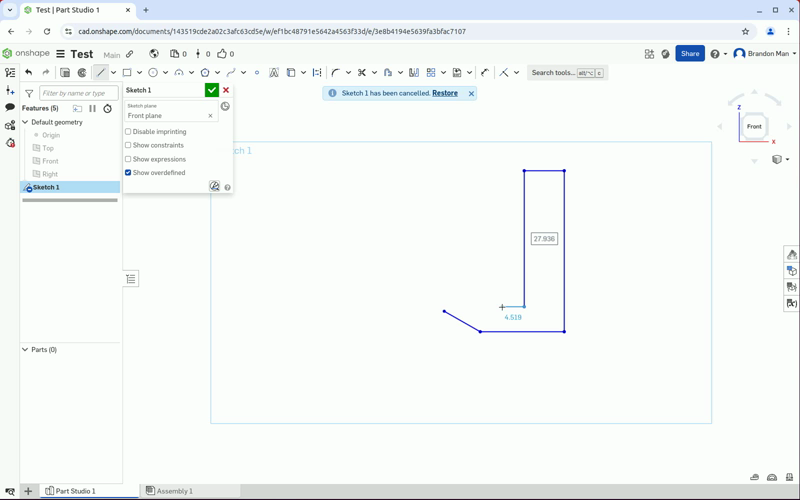
click(502, 306)
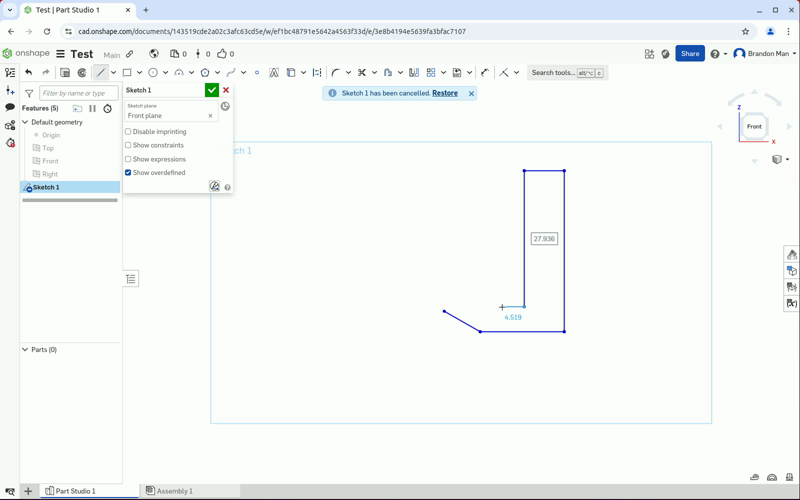
key_up(shift)
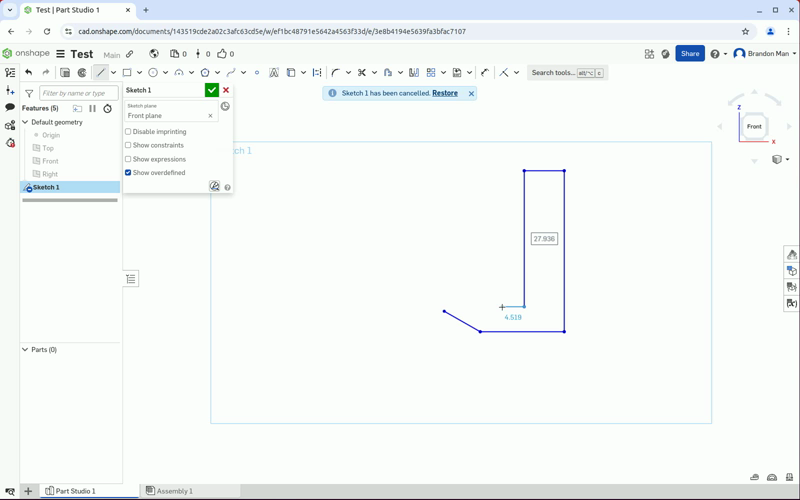
key_down(shift)
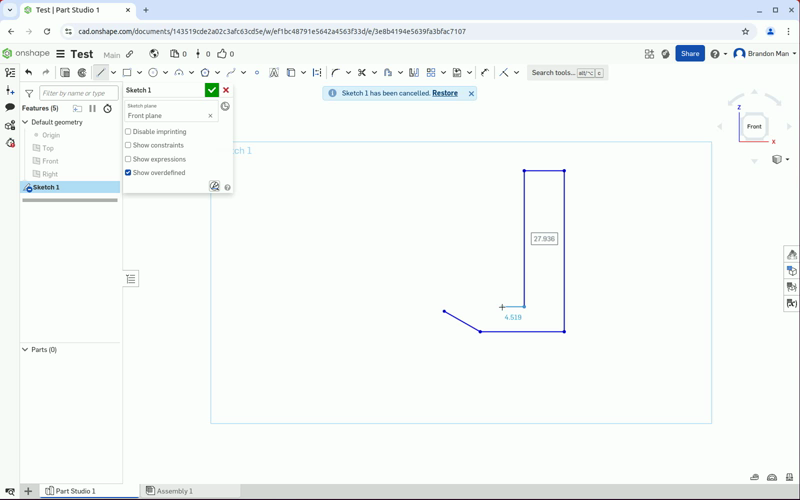
mouse_move(532, 306)
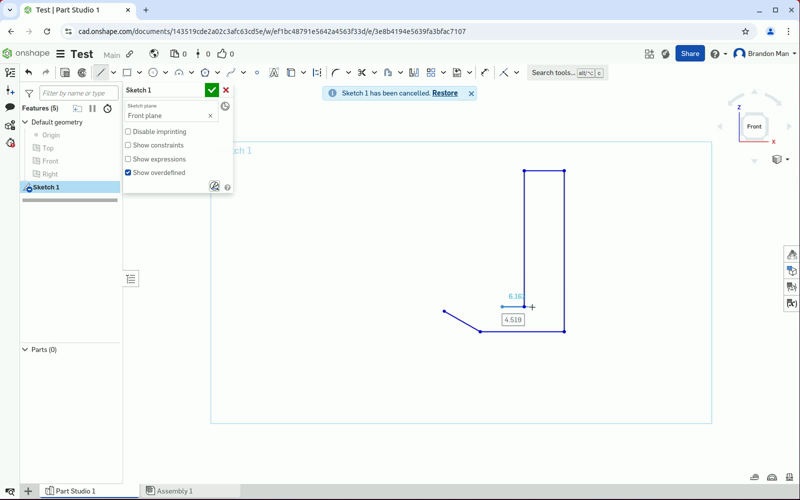
mouse_move(460, 282)
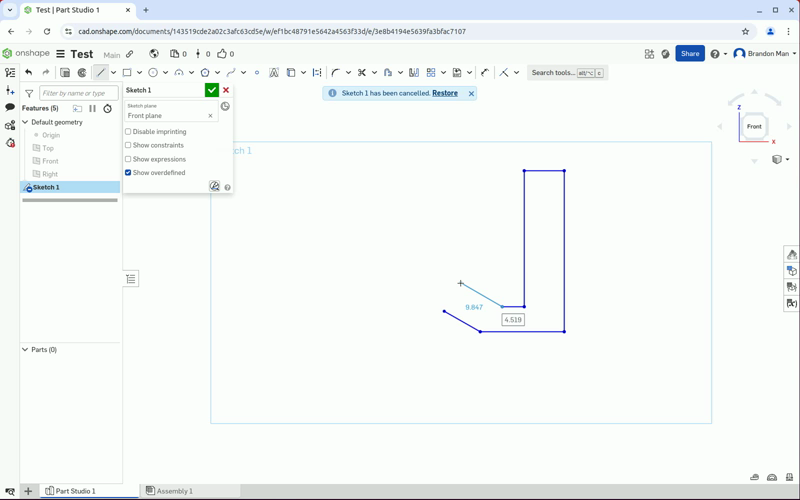
click(460, 282)
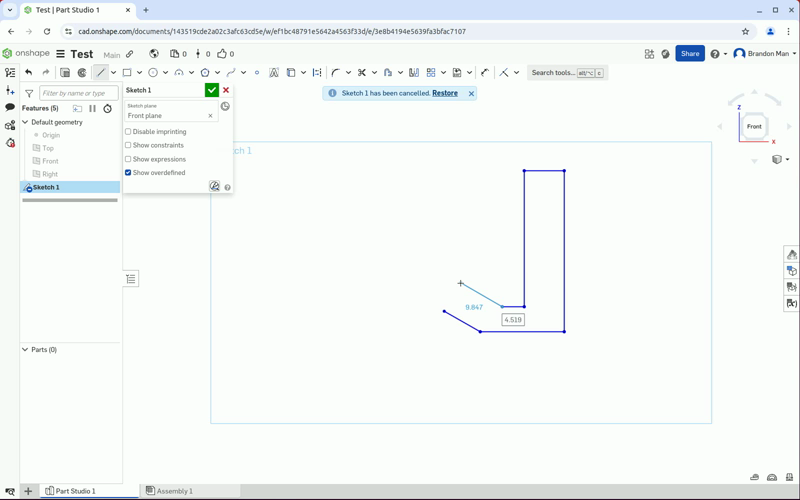
key_up(shift)
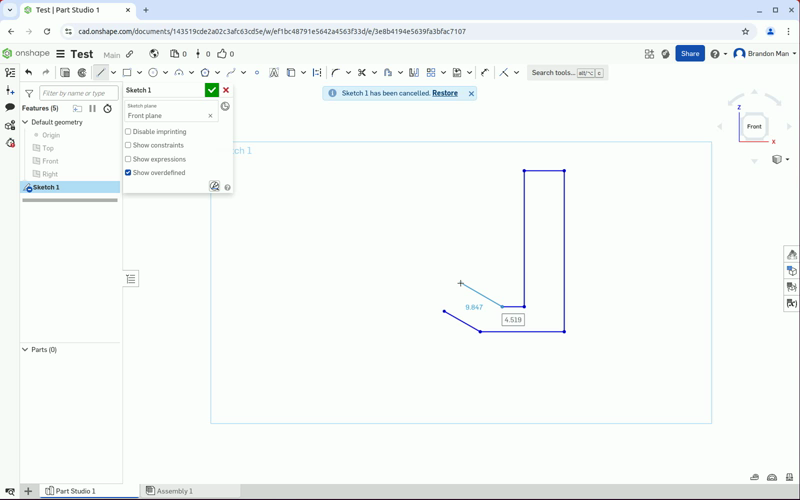
mouse_move(490, 282)
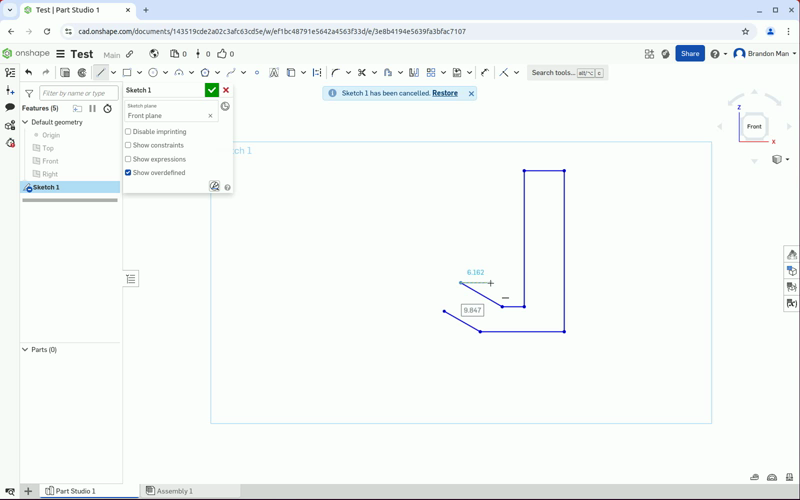
key_down(shift)
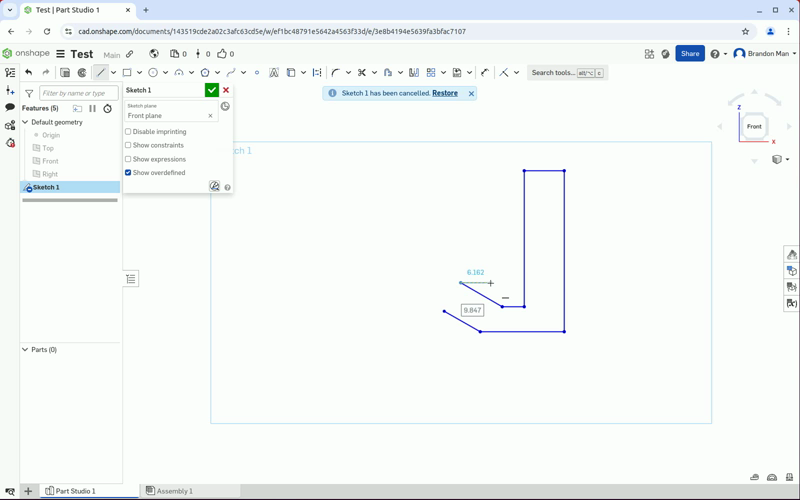
mouse_move(444, 311)
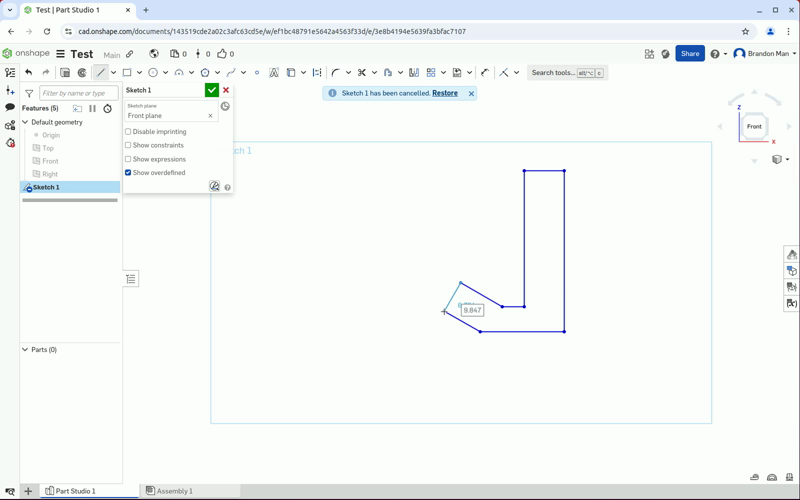
key_up(shift)
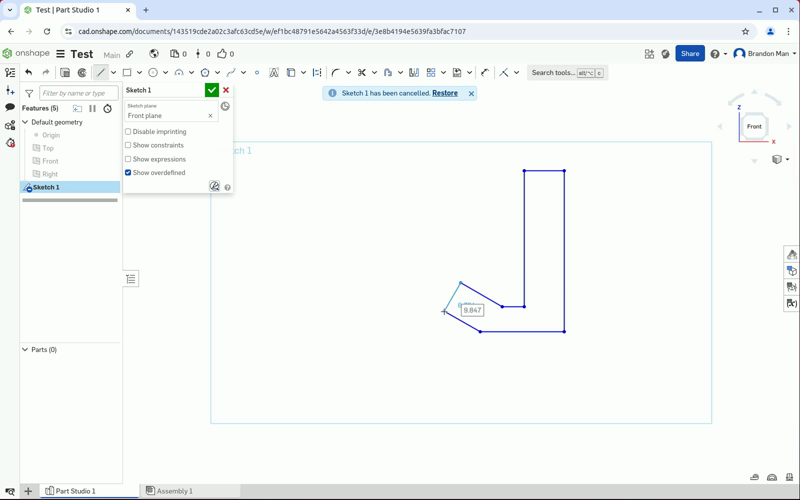
click(444, 311)
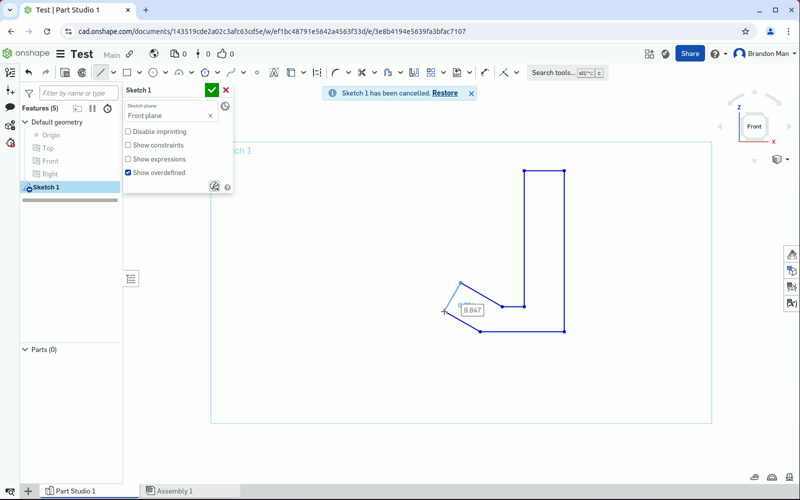
key(esc)
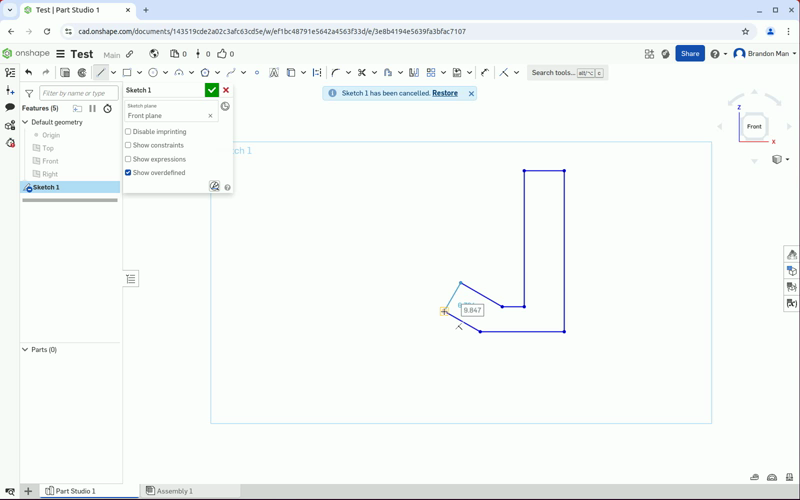
mouse_move(530, 245)
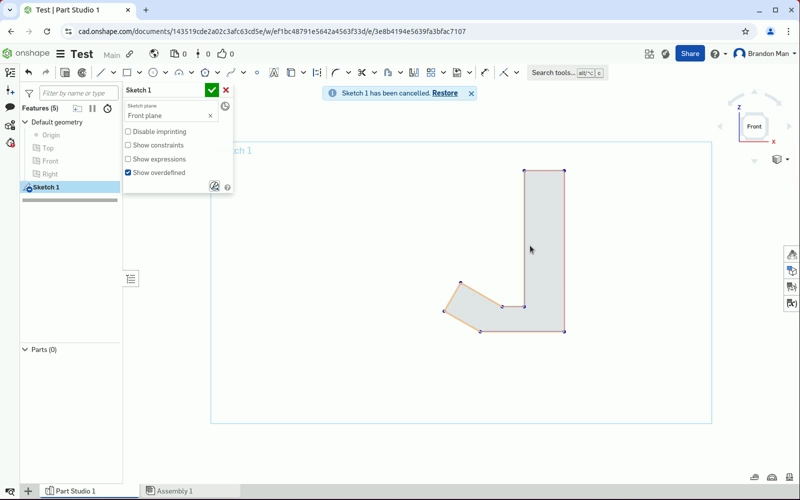
click(530, 245)
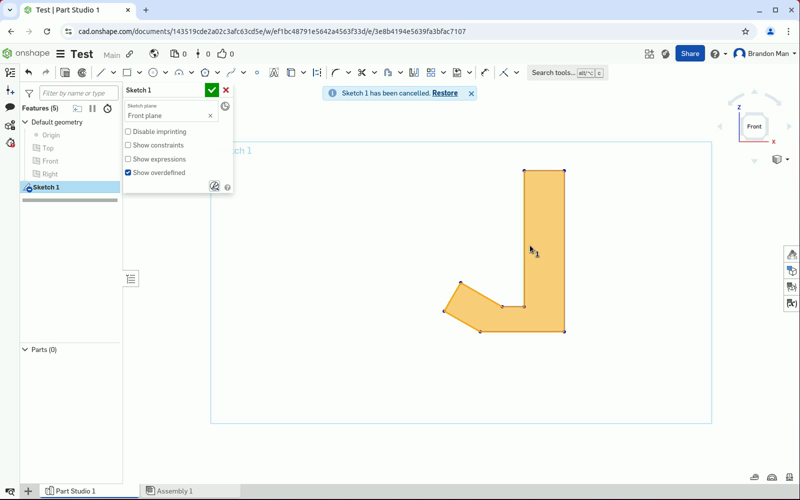
mouse_move(73, 352)
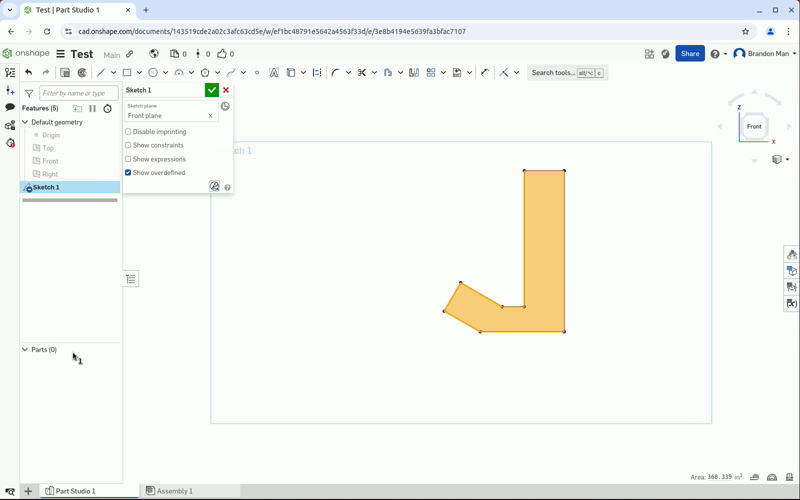
key(shift+y)
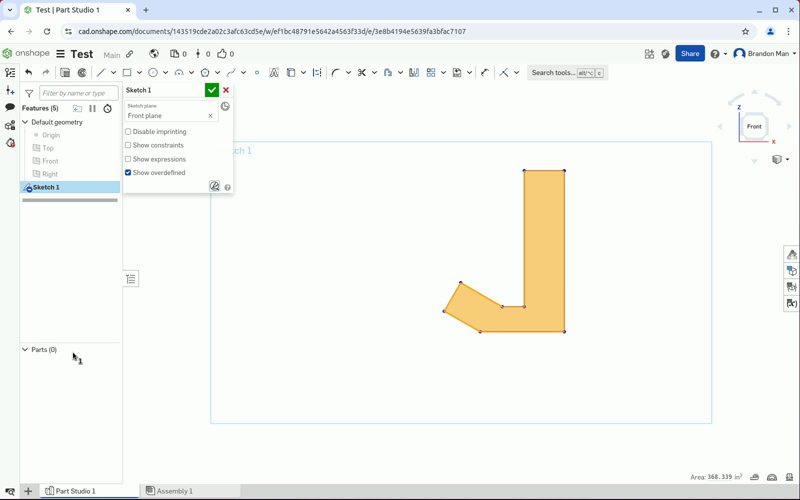
key(shift+e)
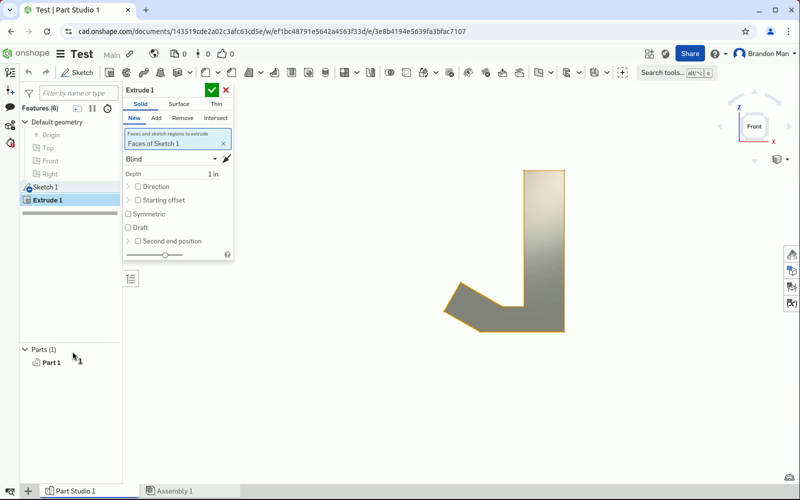
mouse_move(143, 106)
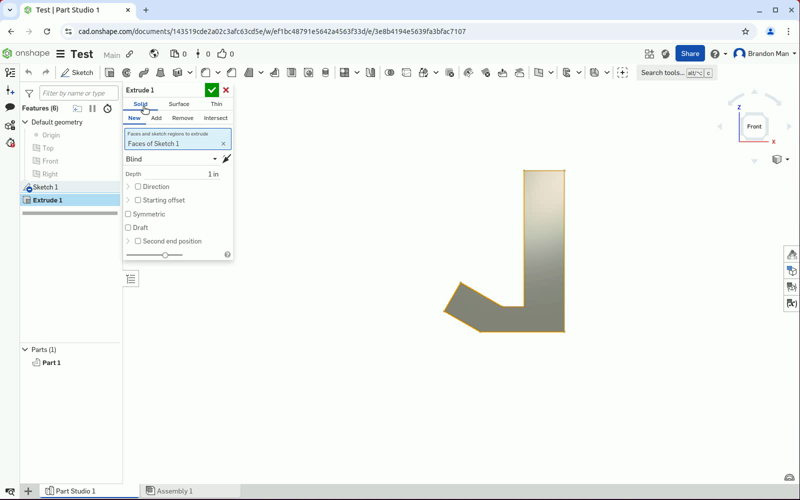
click(143, 106)
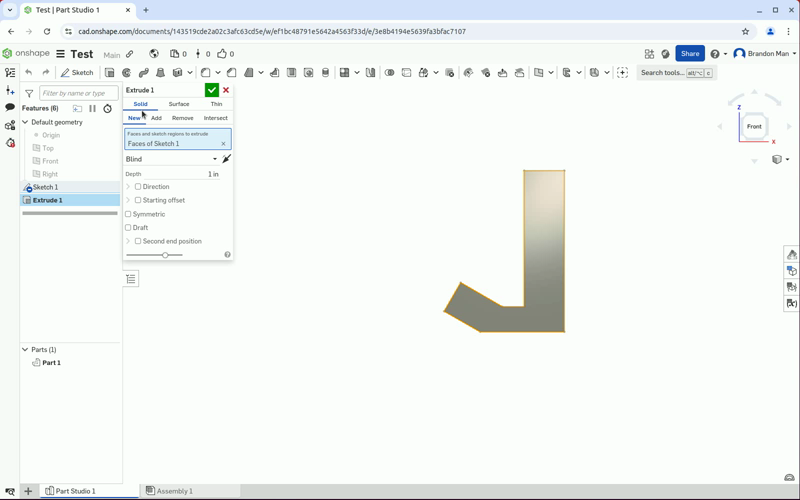
mouse_move(137, 120)
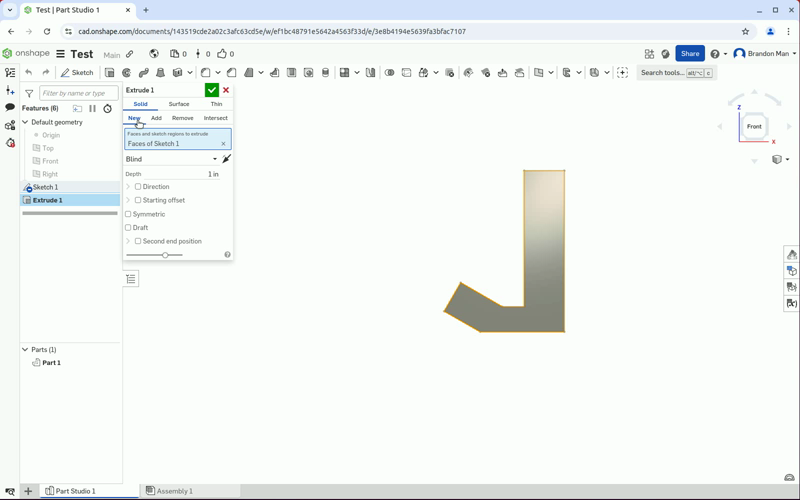
click(137, 120)
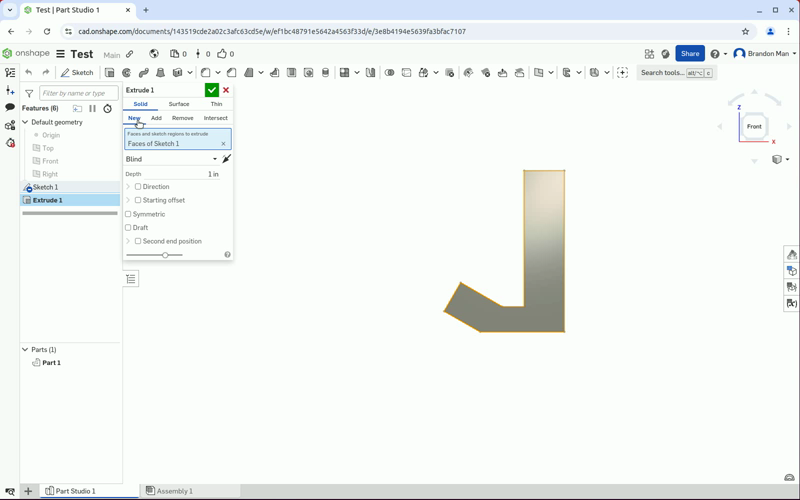
key(tab, 4)
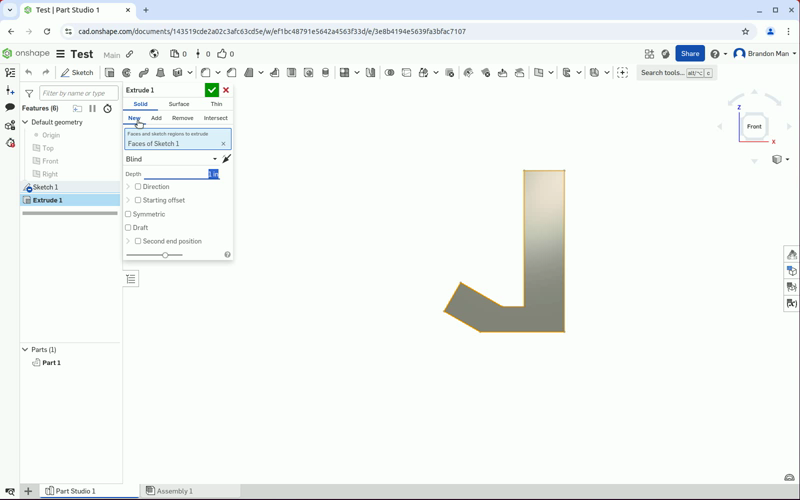
text(4.092)
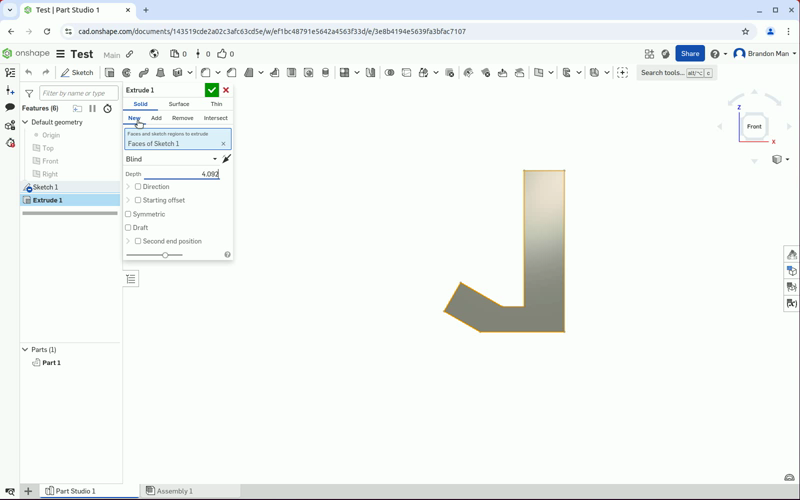
key(tab, 3)
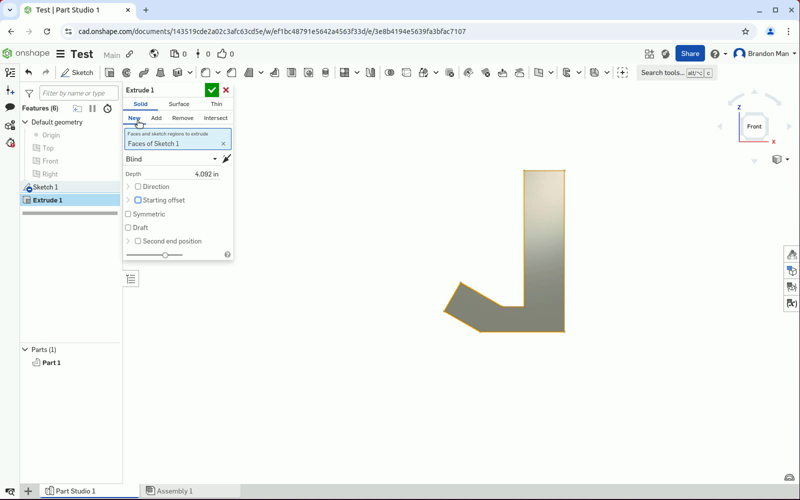
key(tab, 2)
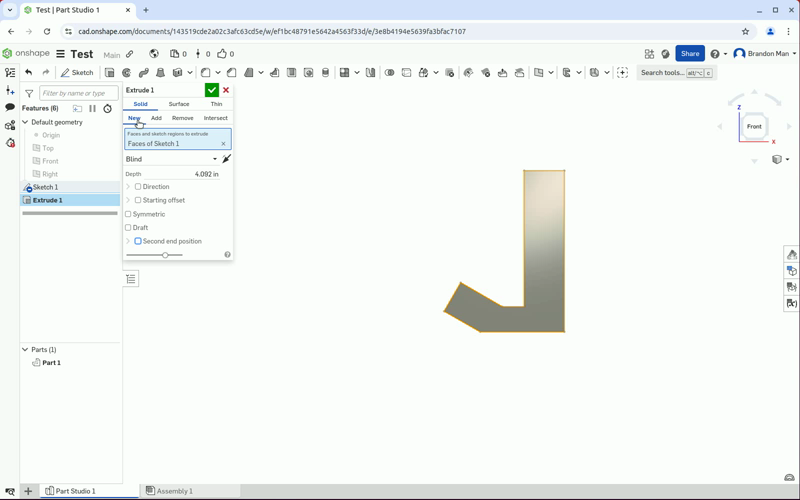
key(space)
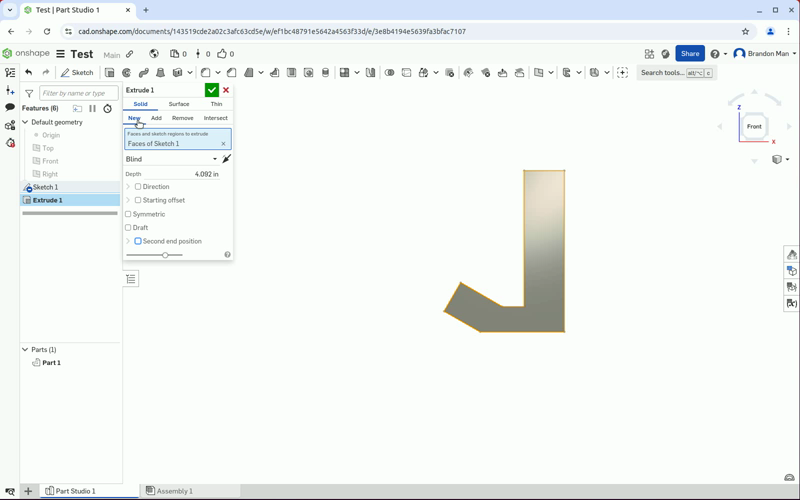
key(tab, 3)
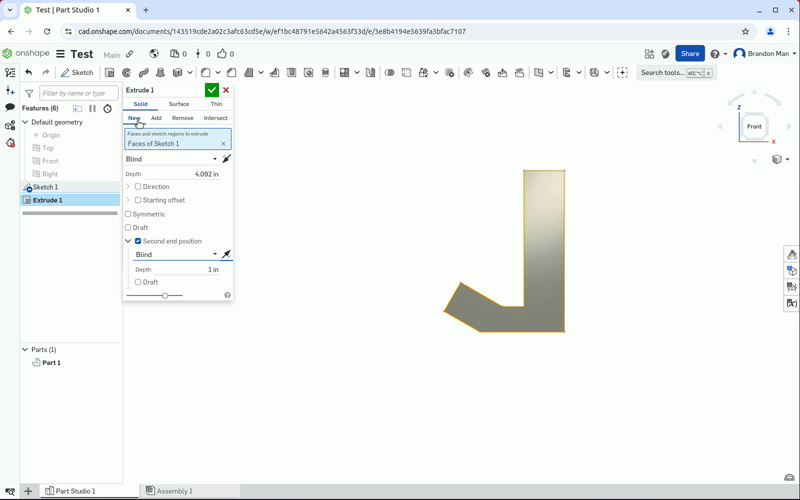
text(4.092)
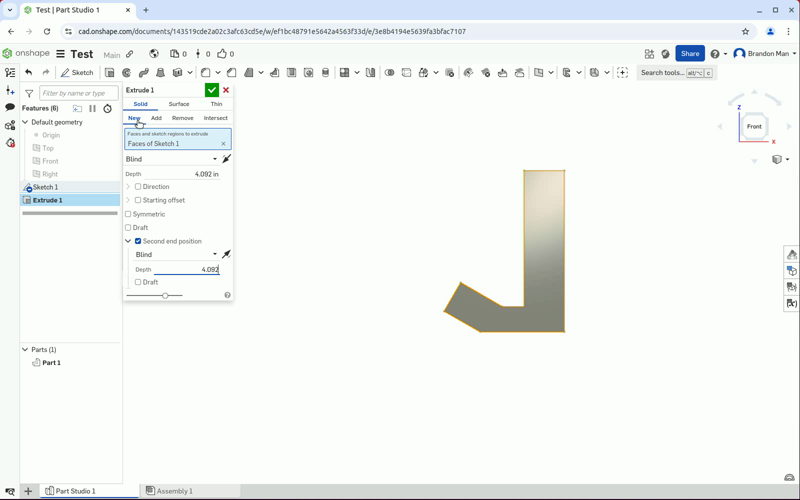
key(enter)
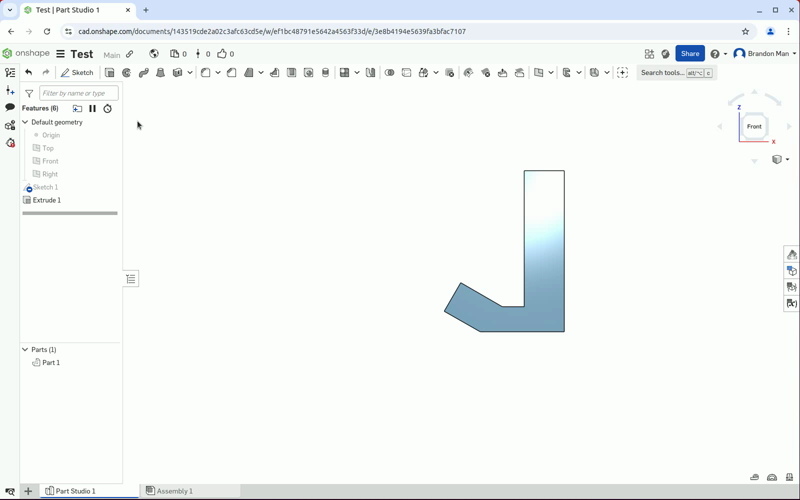
key(shift+h)
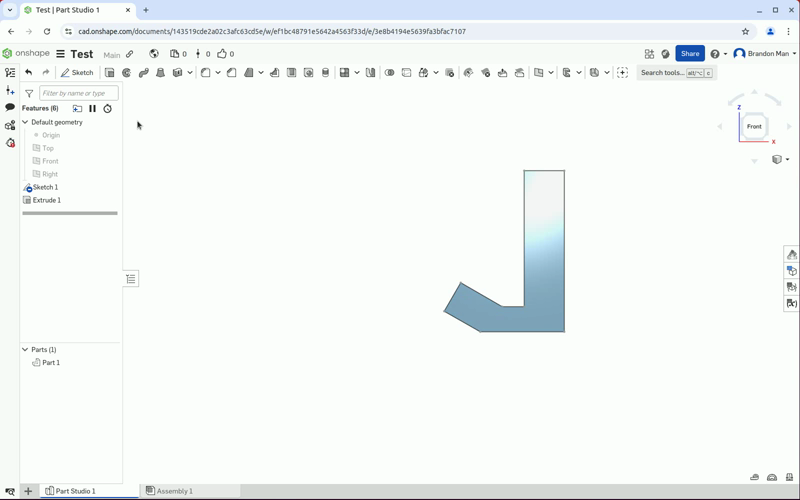
key(shift+h)
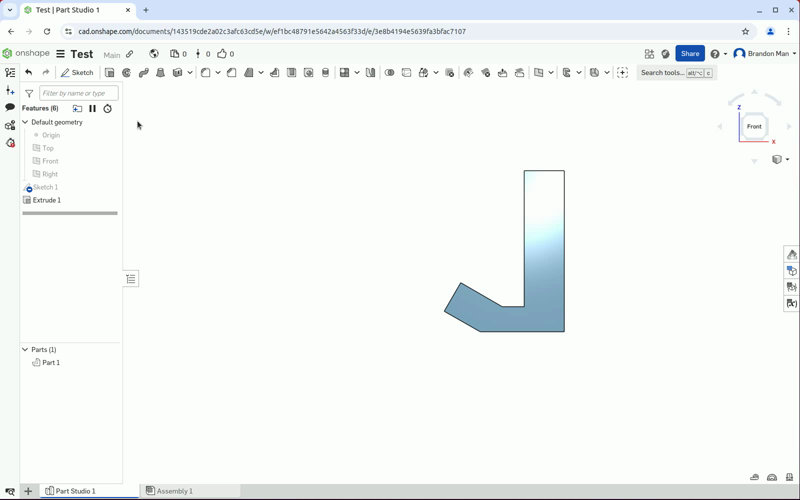
mouse_move(73, 189)
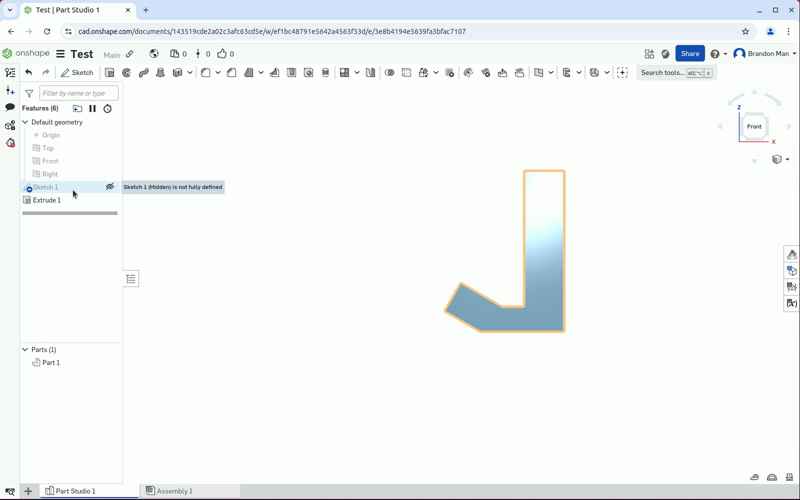
click(73, 189)
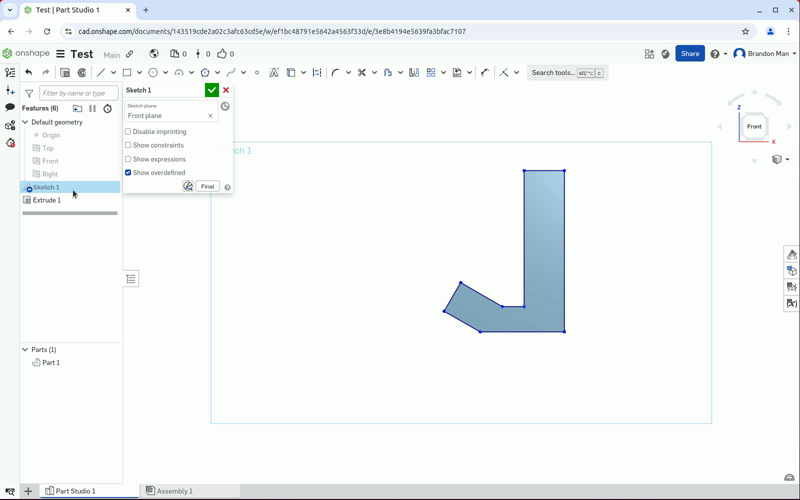
mouse_move(229, 92)
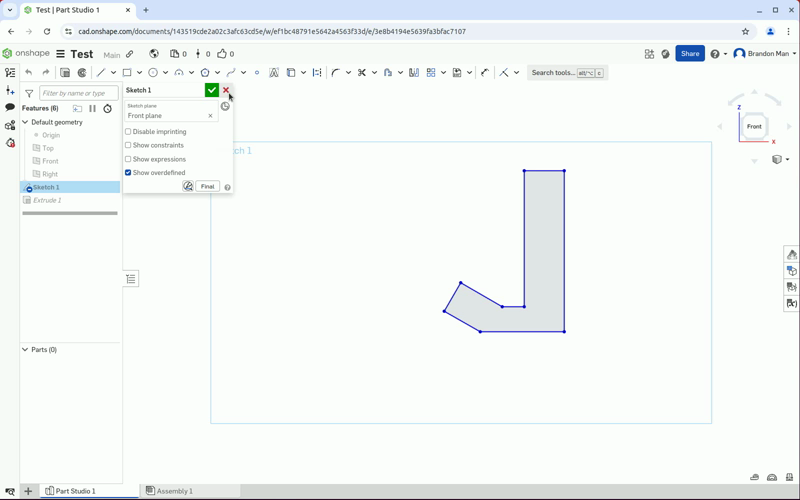
click(229, 92)
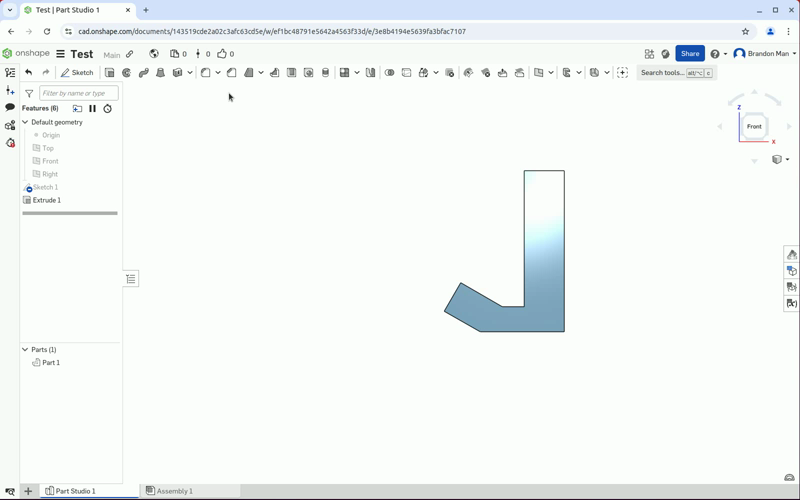
mouse_move(73, 352)
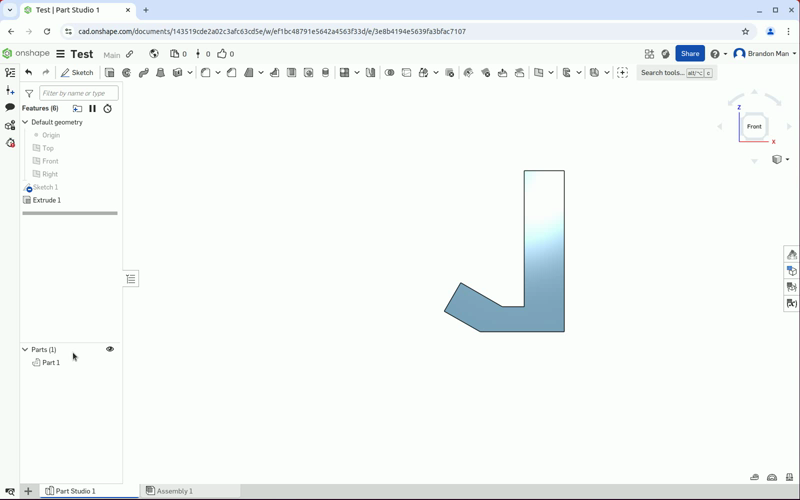
key(y)
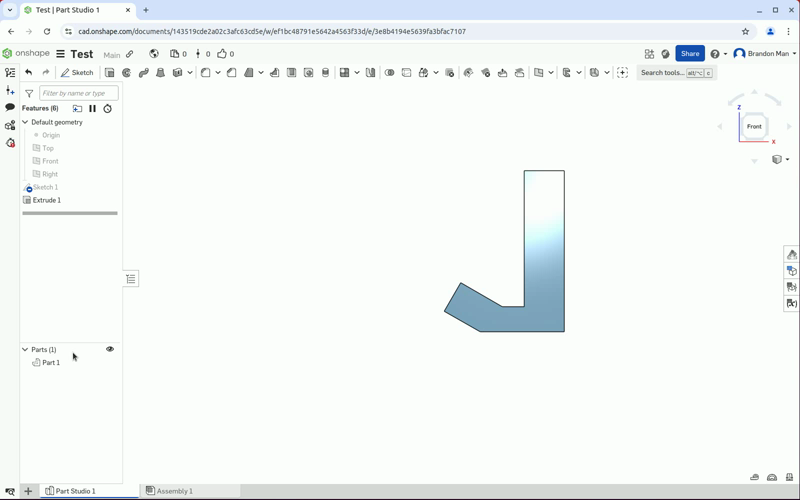
key(shift+p)
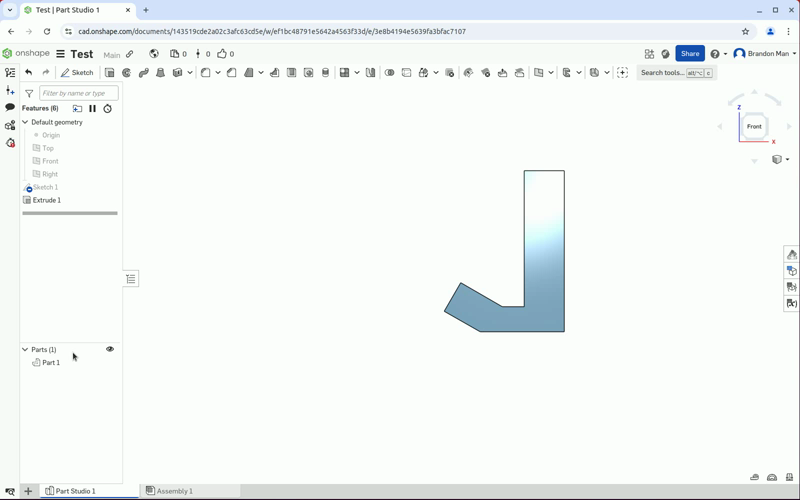
key(space)
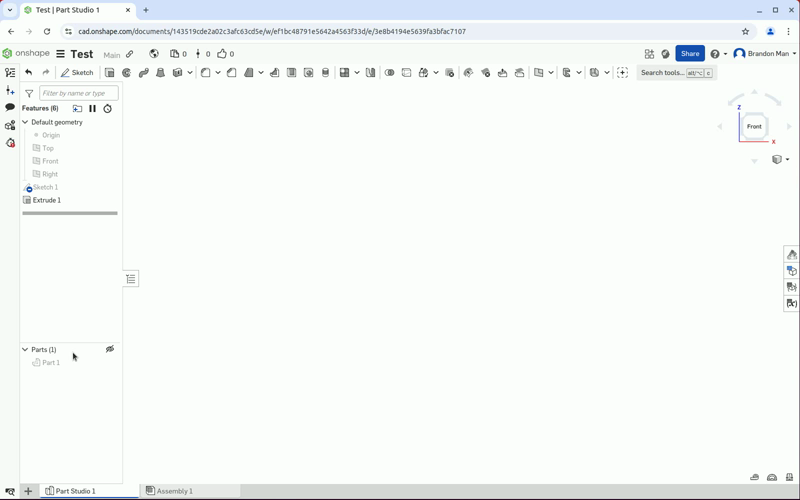
key_down(shift)
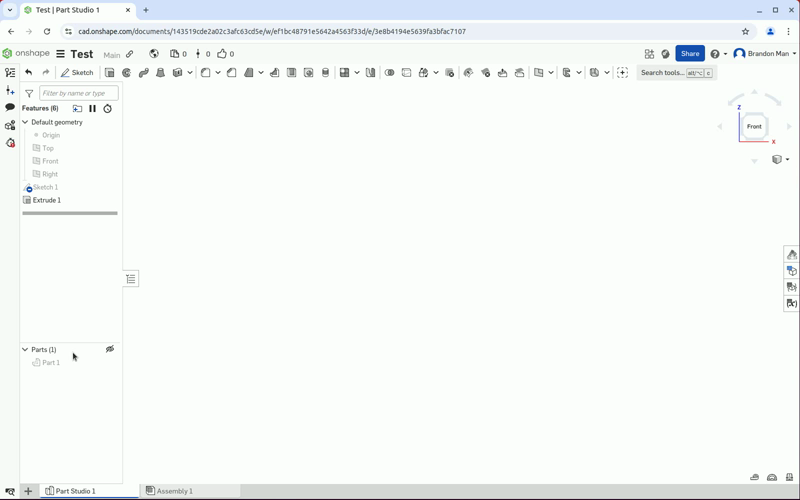
key(down)
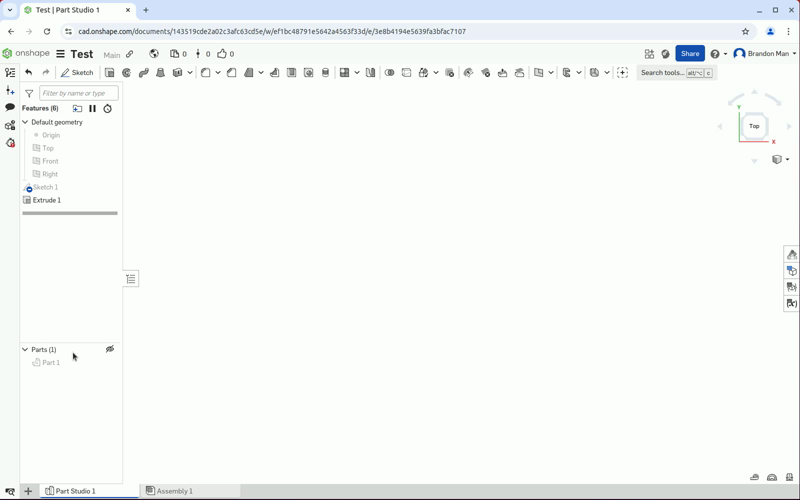
key_up(shift)
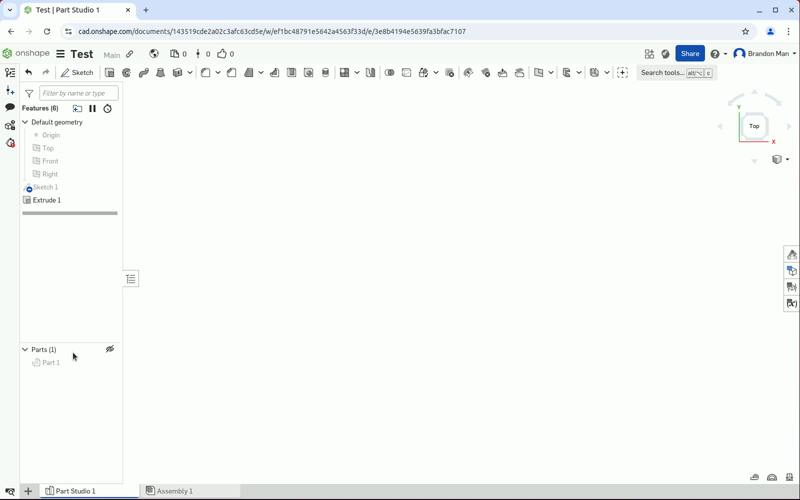
mouse_move(73, 352)
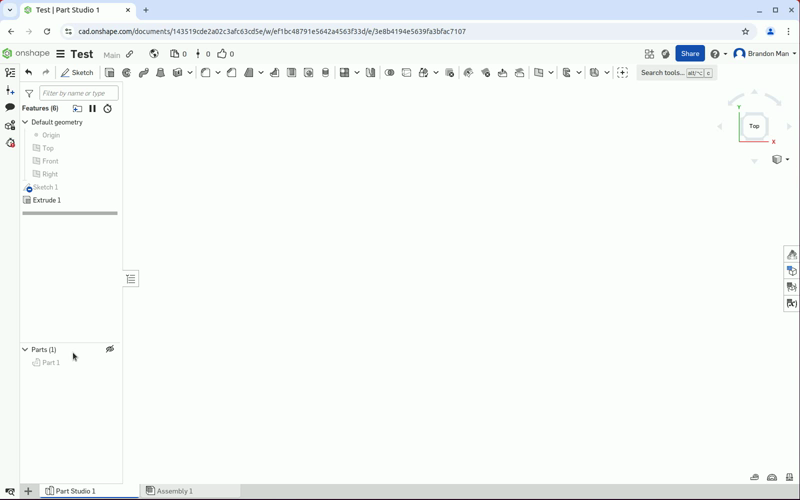
key(shift+y)
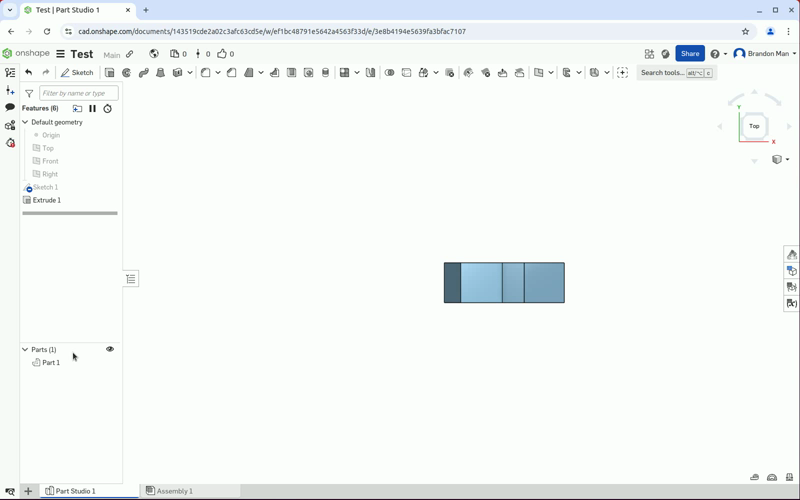
mouse_move(541, 75)
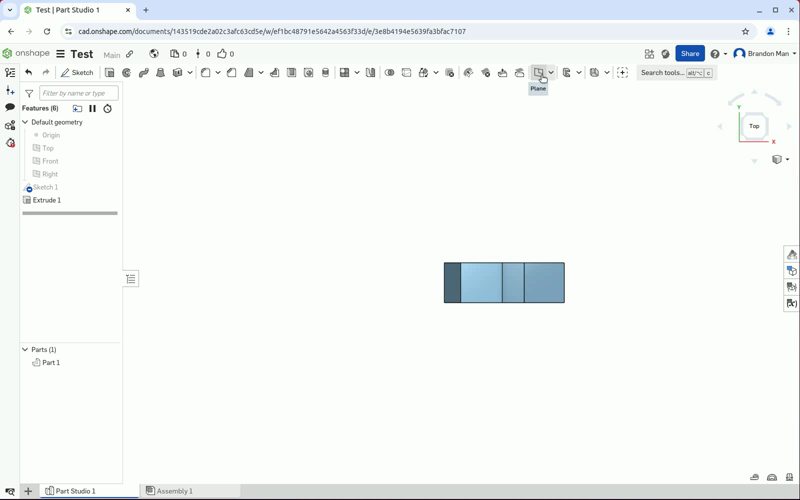
click(541, 75)
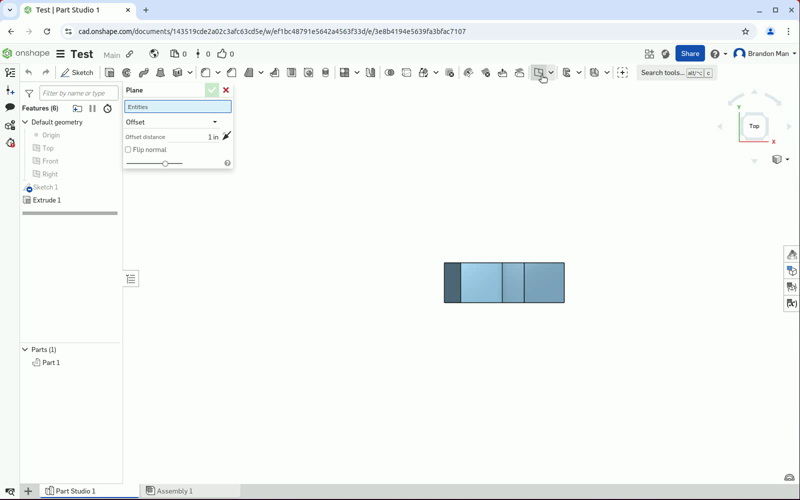
mouse_move(73, 150)
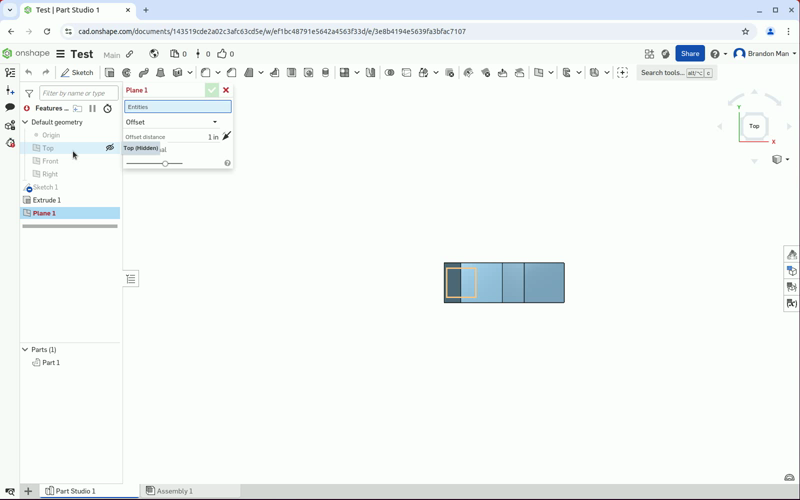
click(73, 150)
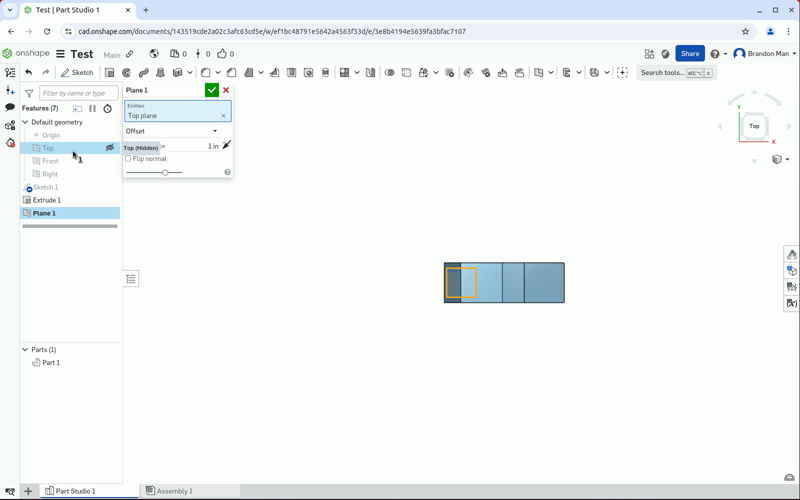
key(tab, 2)
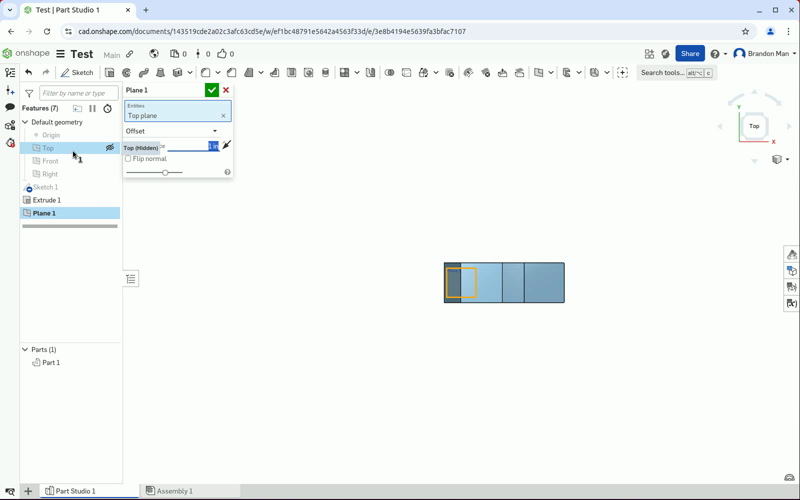
text(23.108)
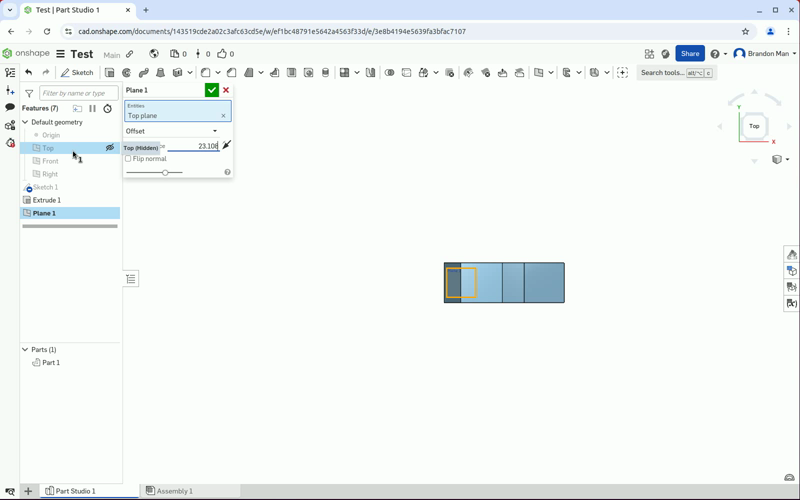
key(enter, 2)
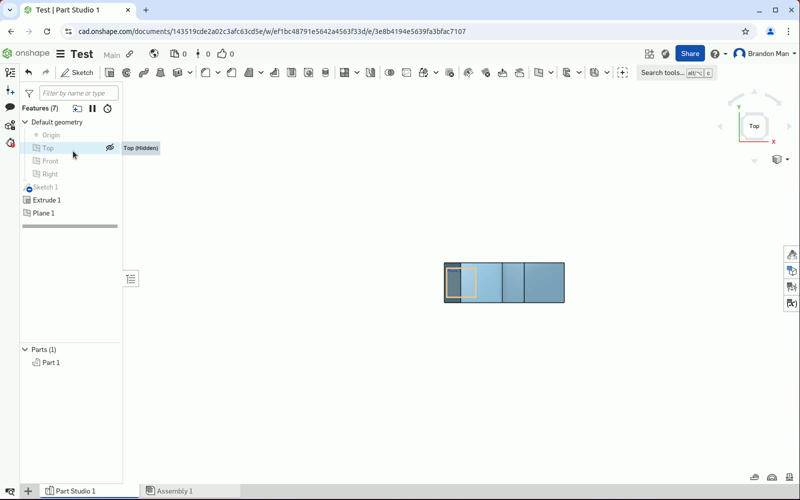
key(shift+s)
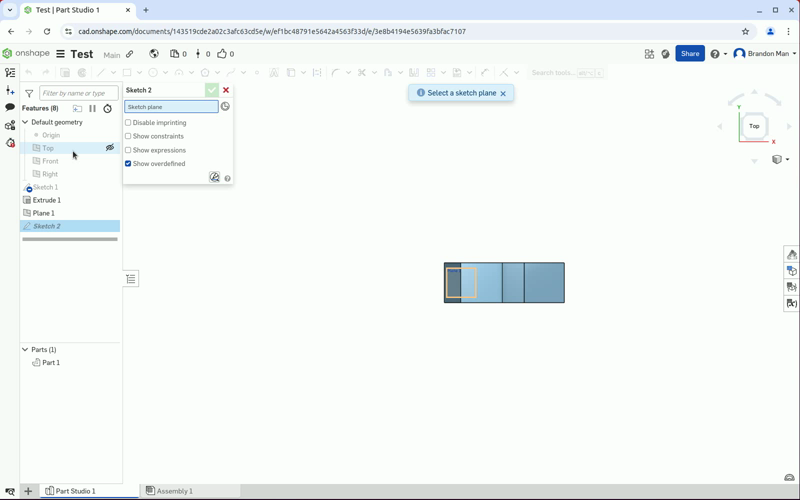
mouse_move(73, 215)
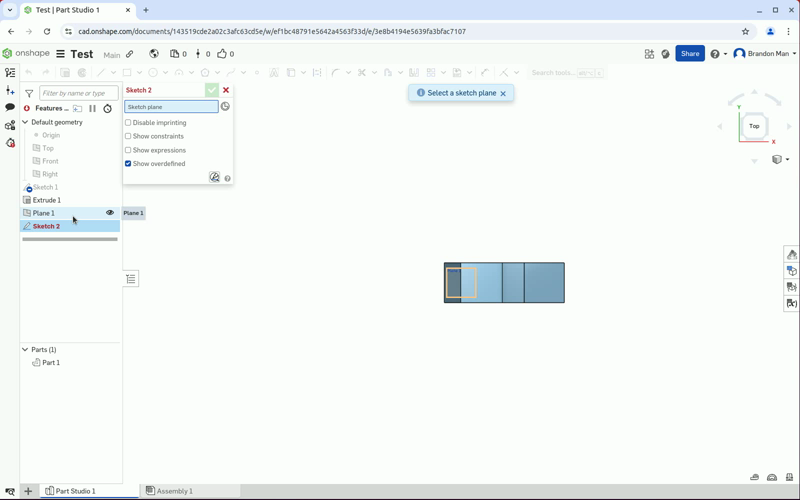
click(73, 215)
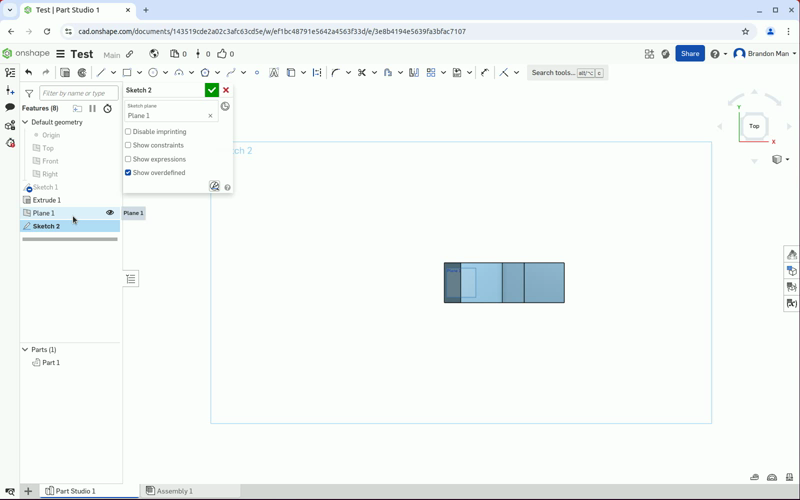
mouse_move(73, 352)
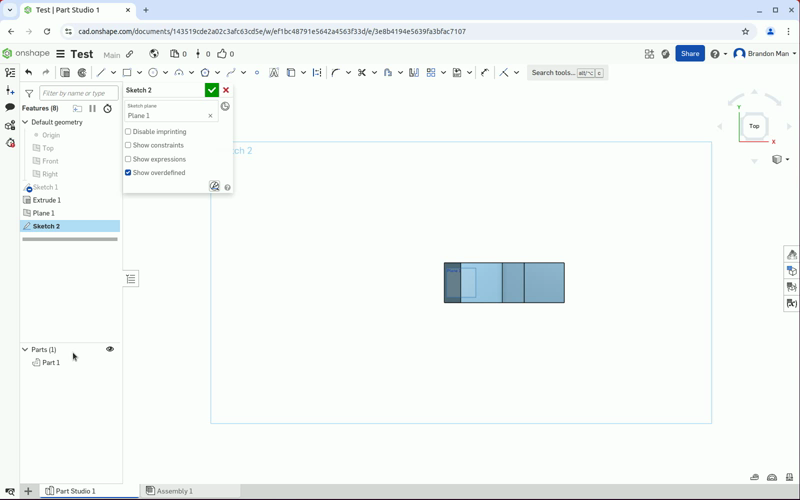
key(y)
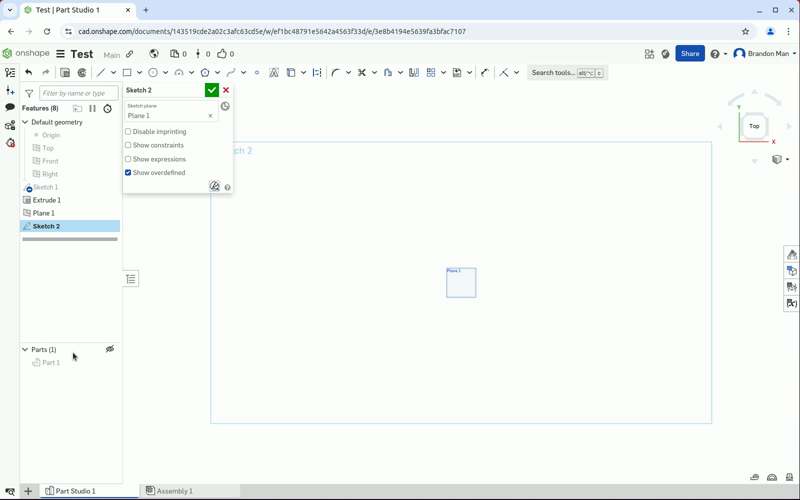
key(c)
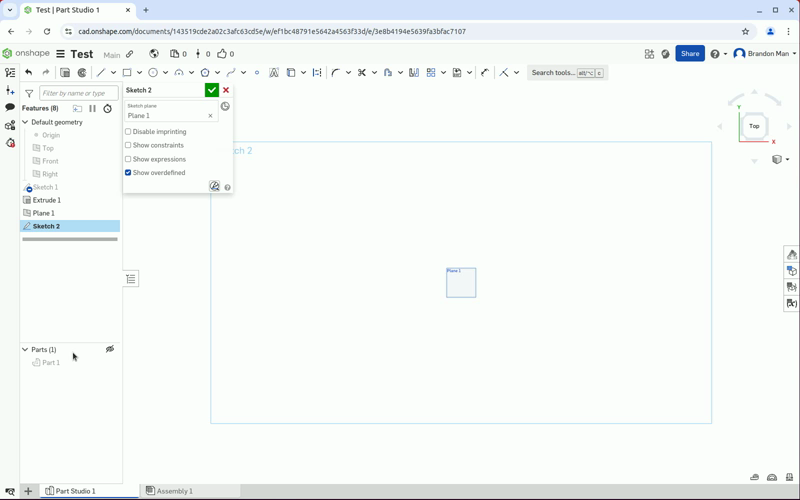
key_down(shift)
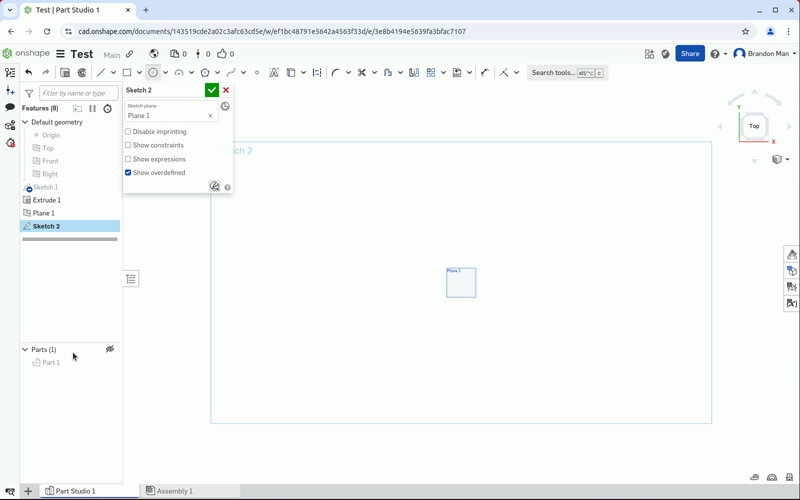
mouse_move(545, 282)
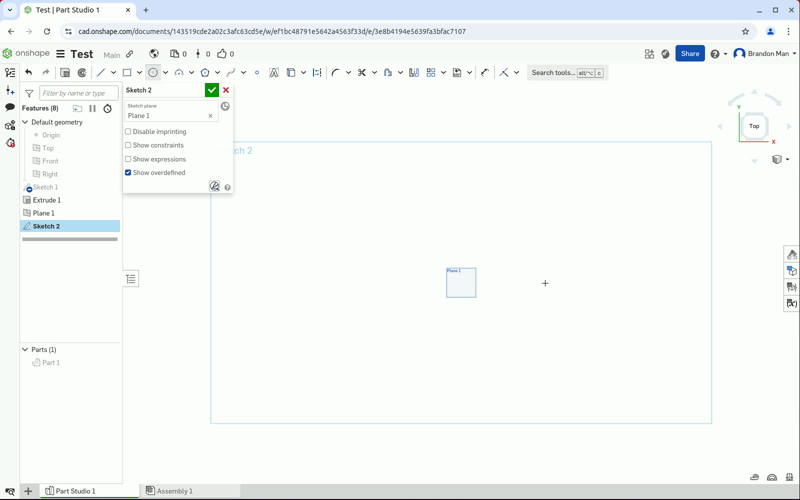
click(545, 282)
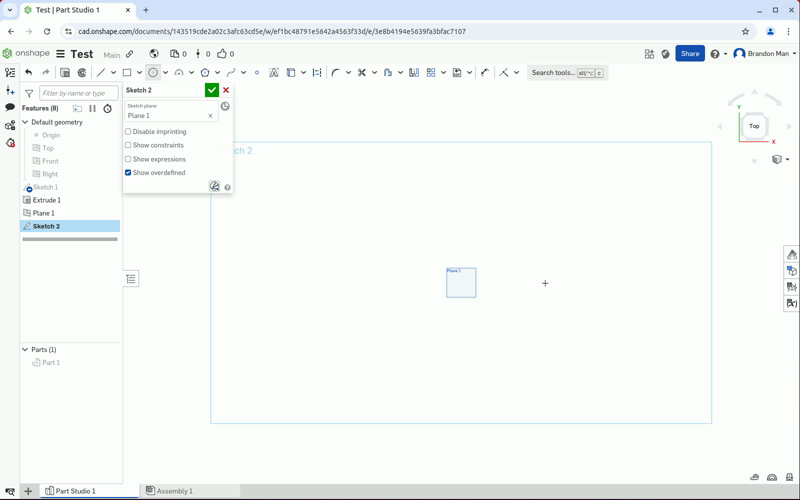
key_up(shift)
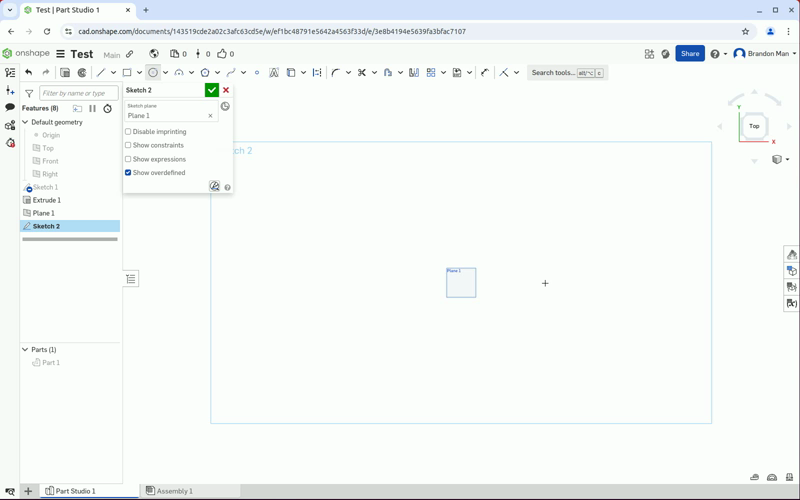
mouse_move(561, 282)
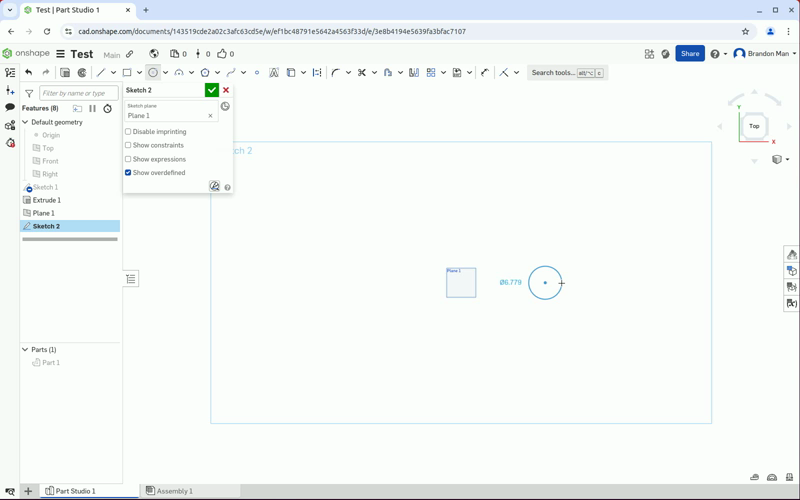
click(561, 282)
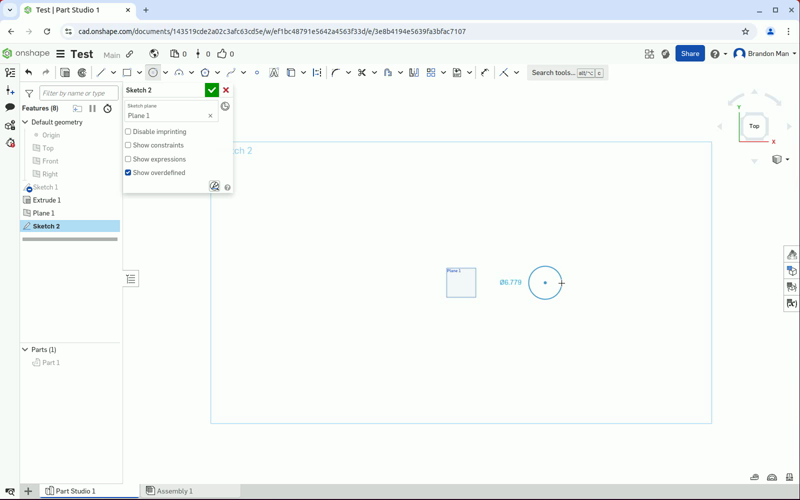
key(esc)
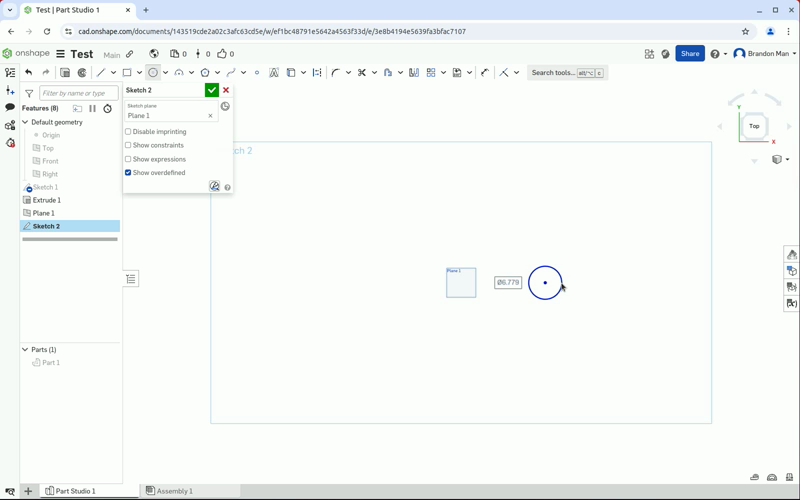
mouse_move(535, 277)
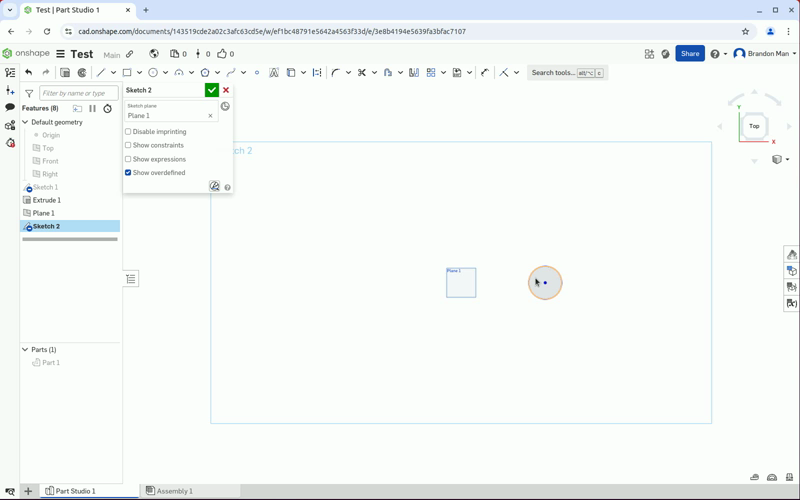
scroll(6)
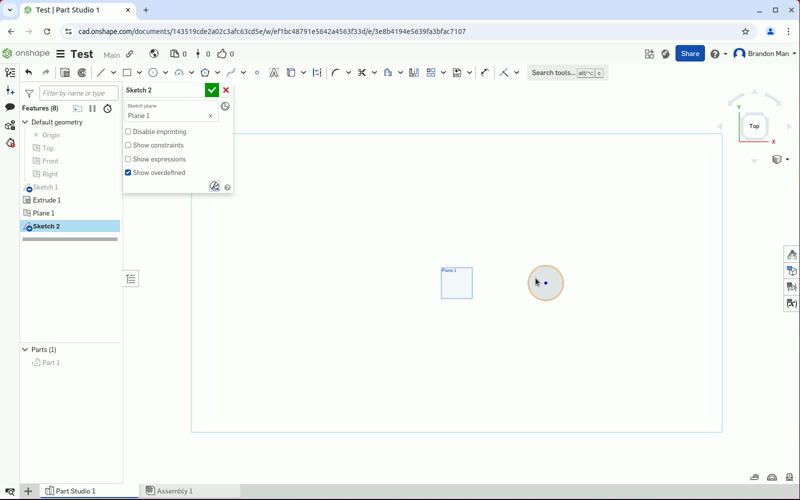
scroll(6)
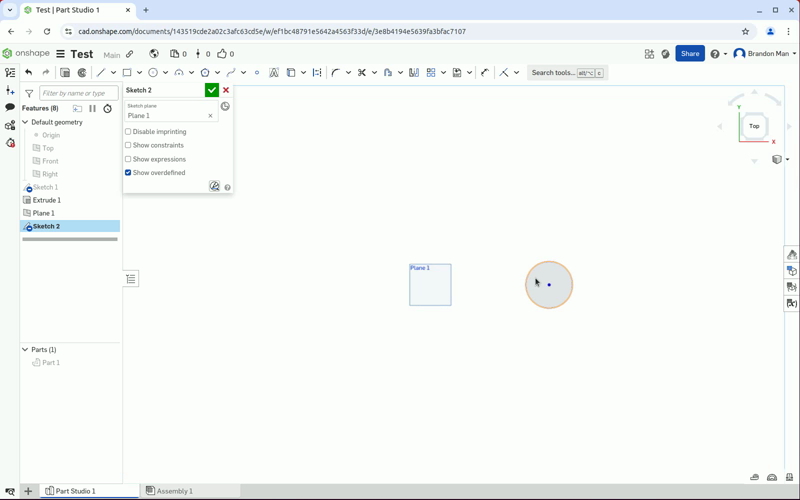
scroll(6)
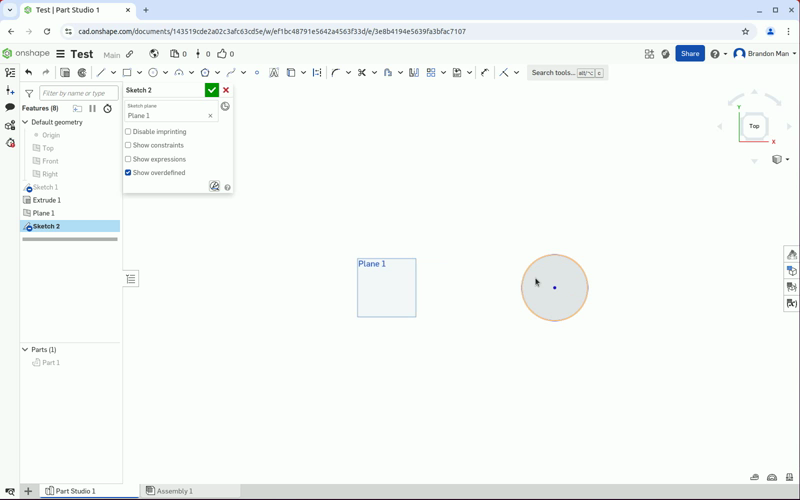
scroll(6)
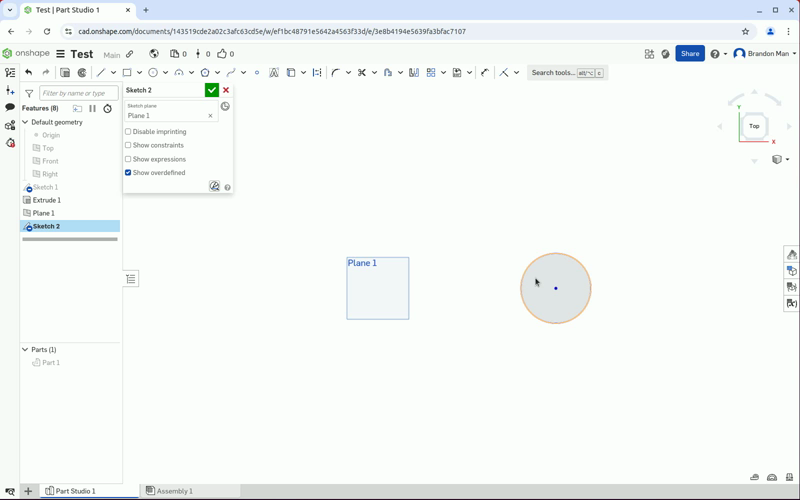
scroll(6)
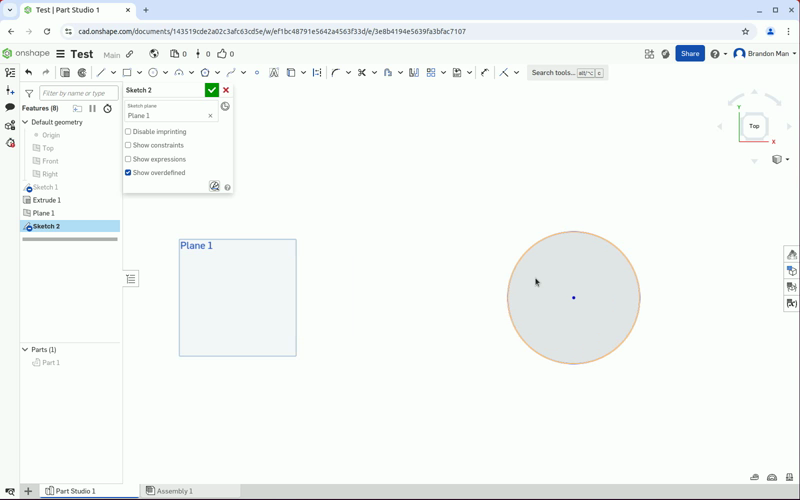
scroll(6)
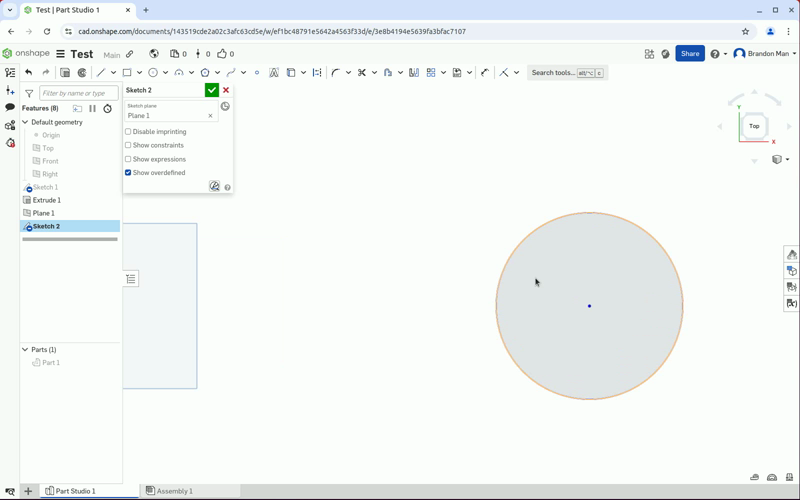
scroll(6)
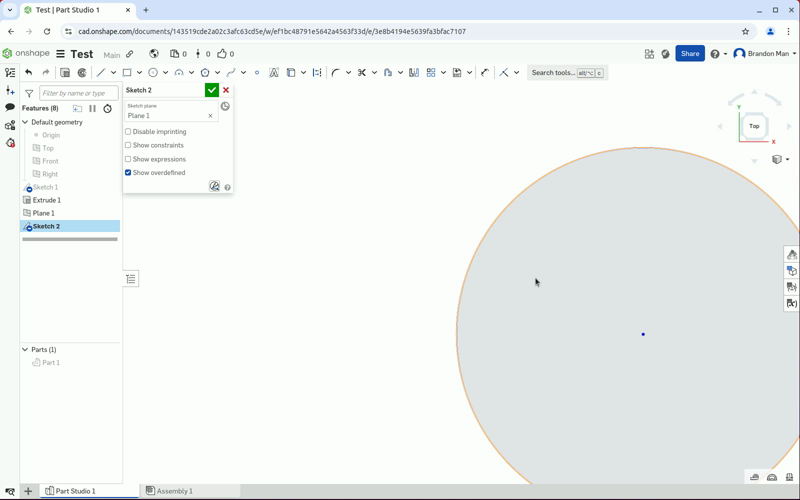
click(535, 277)
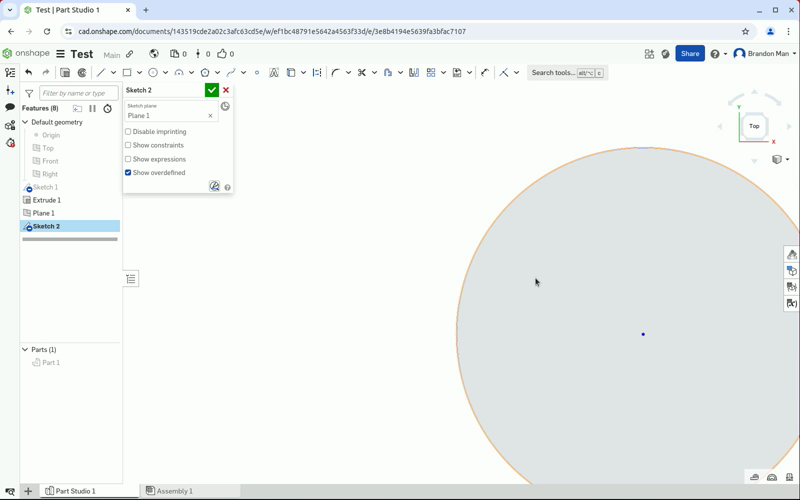
scroll(-6)
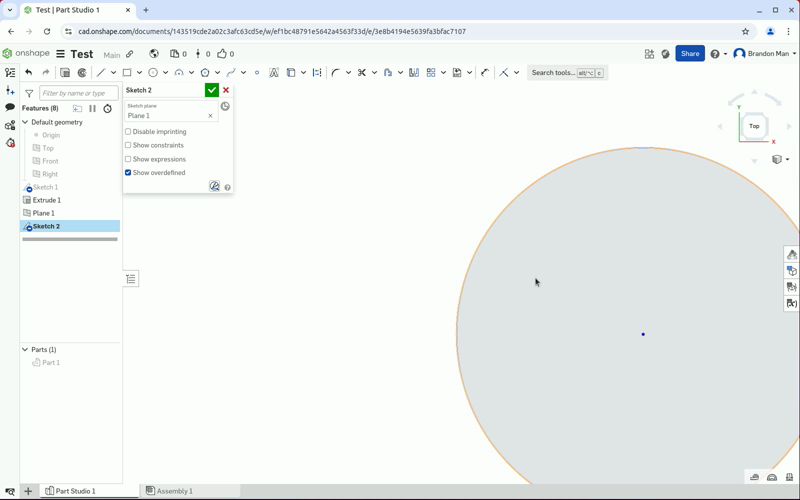
scroll(-6)
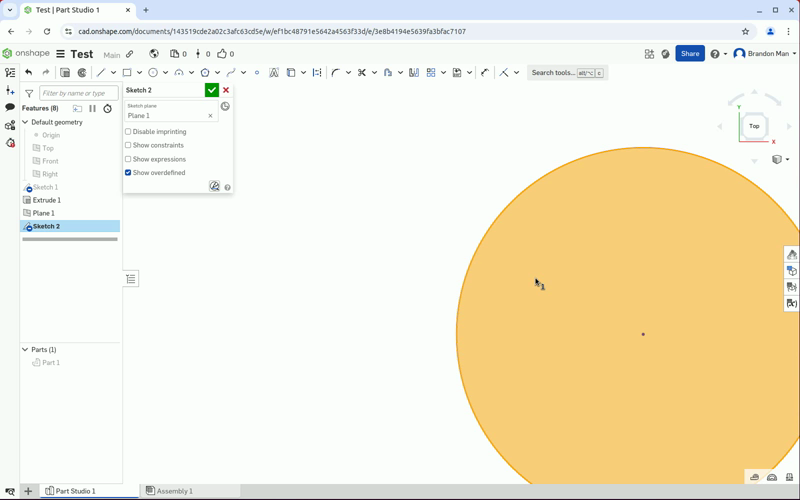
scroll(-6)
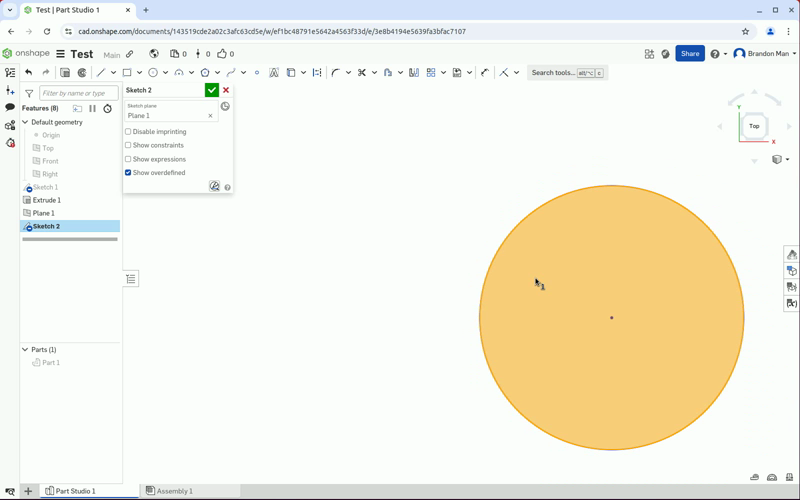
scroll(-6)
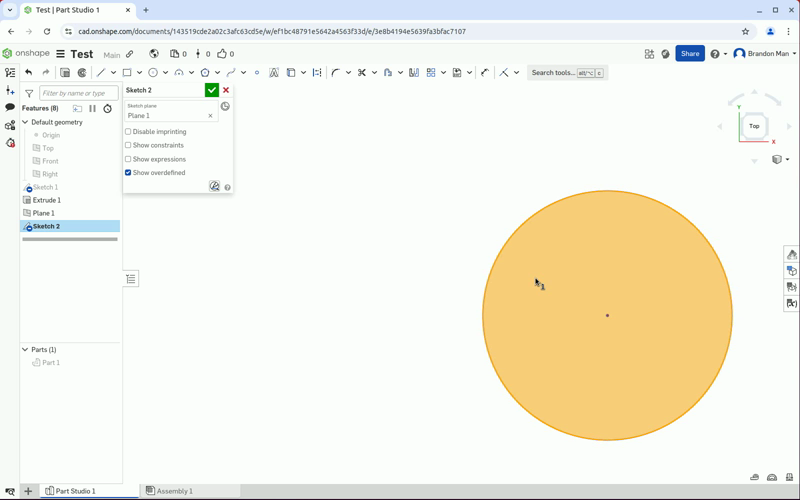
scroll(-6)
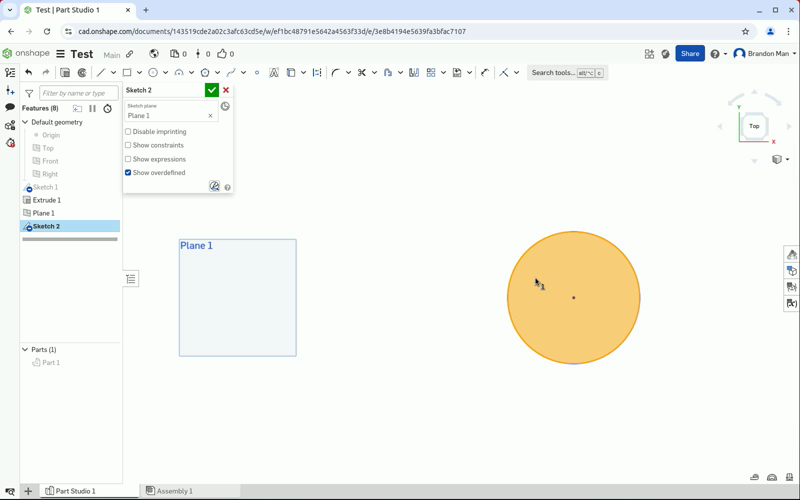
scroll(-6)
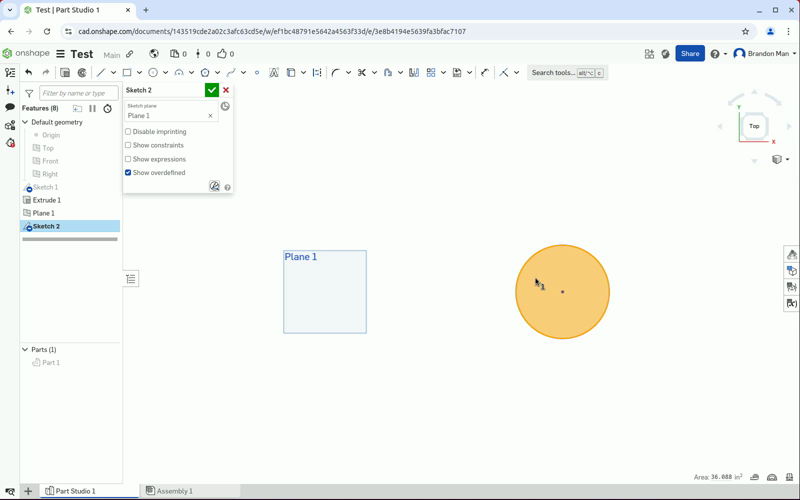
scroll(-6)
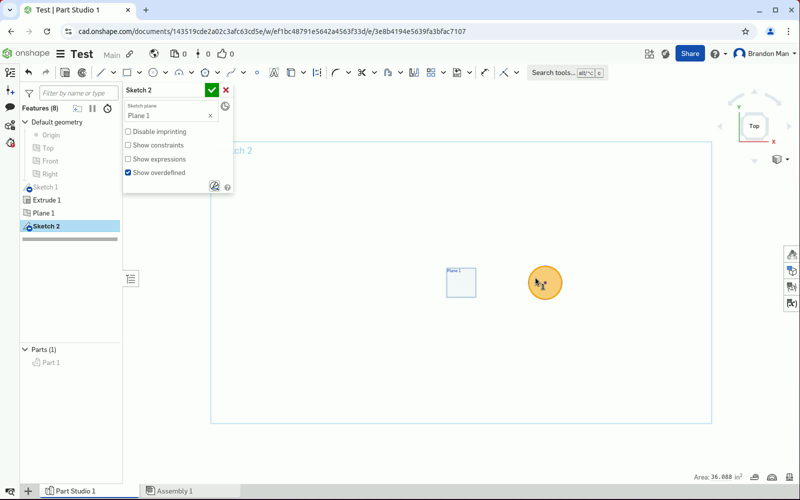
mouse_move(73, 352)
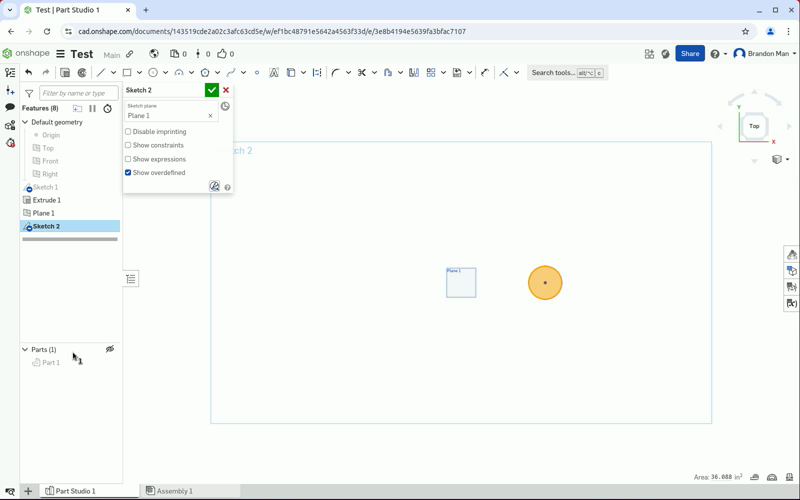
key(shift+y)
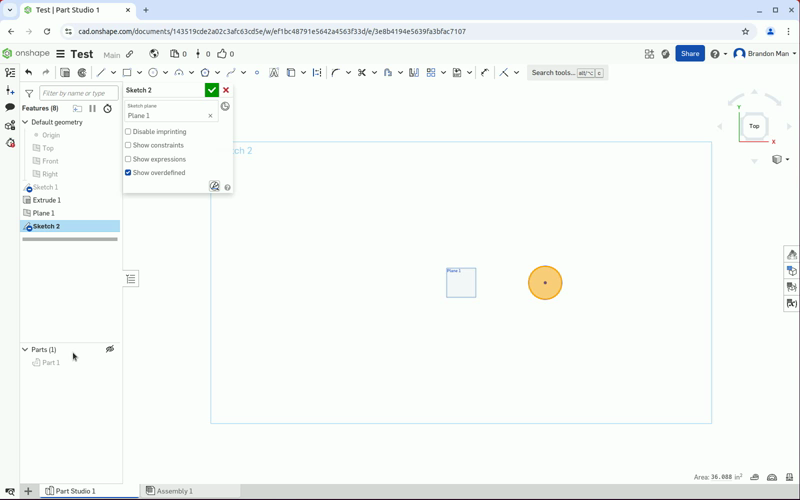
key(shift+e)
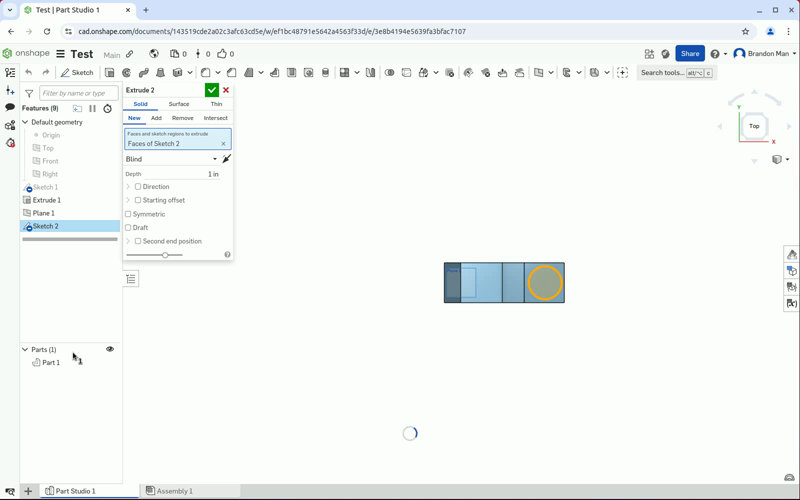
mouse_move(143, 106)
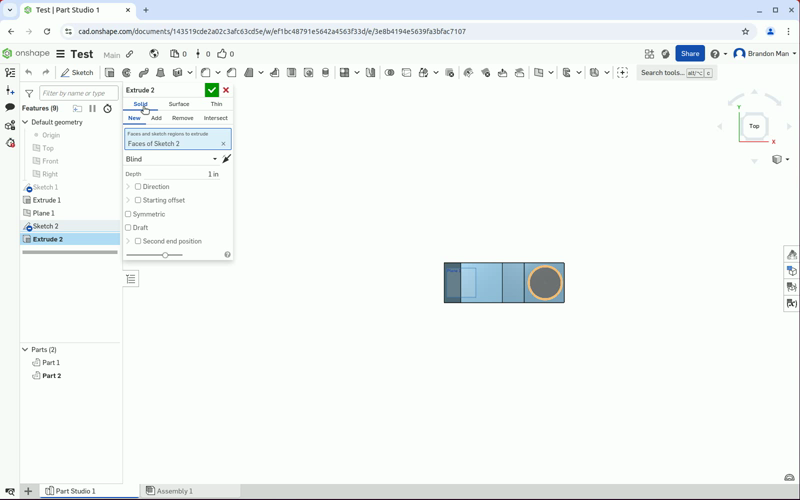
click(143, 106)
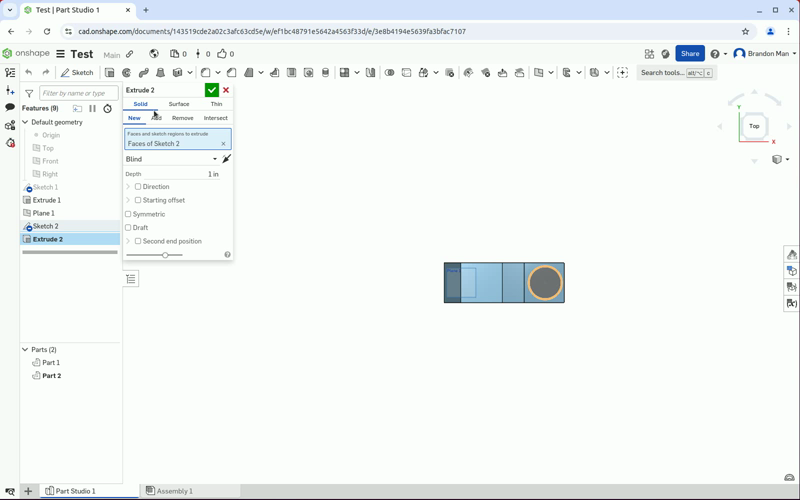
mouse_move(186, 120)
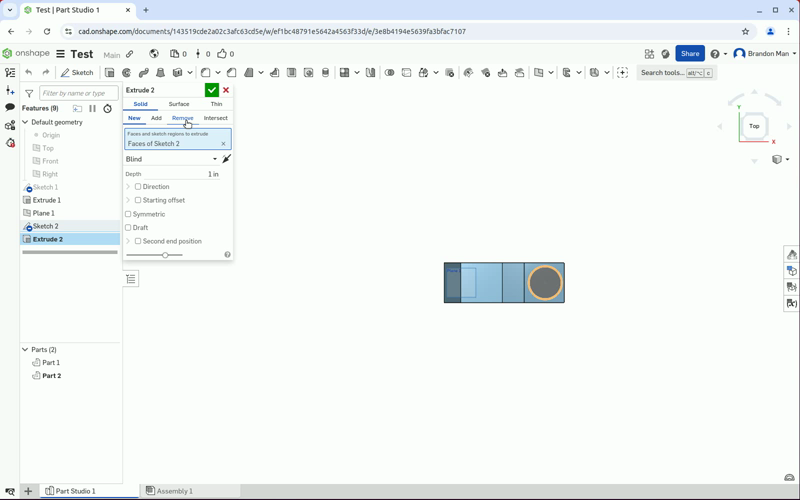
click(186, 120)
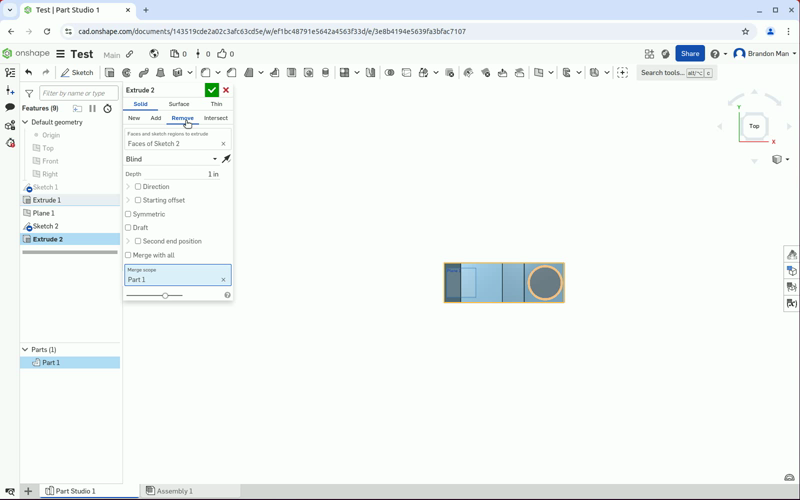
key(tab, 4)
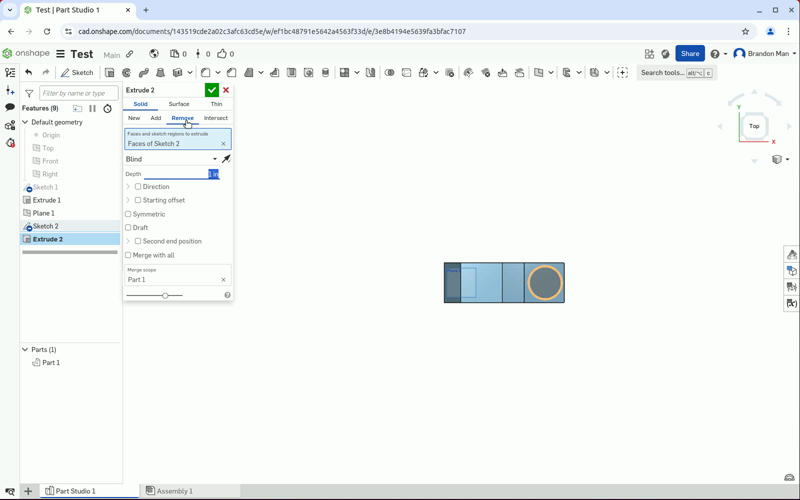
text(29.607)
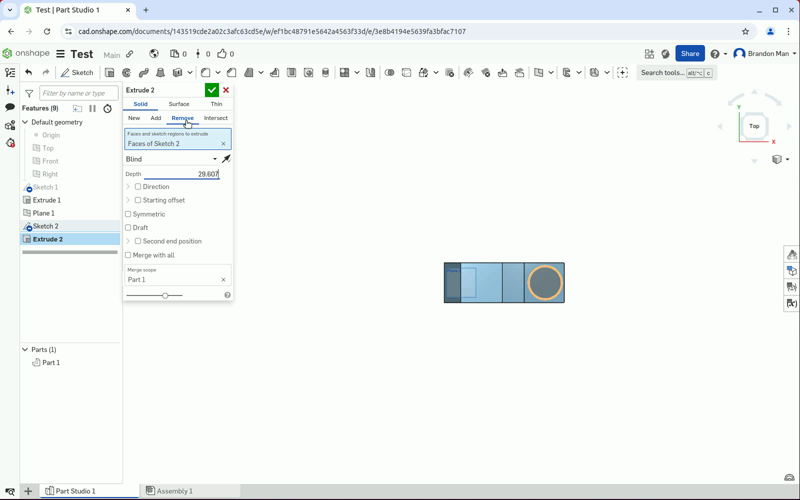
key(tab, 6)
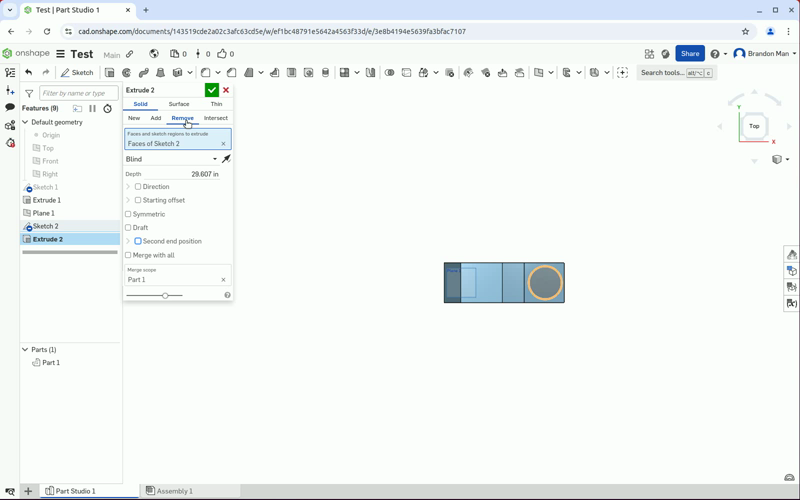
key(space)
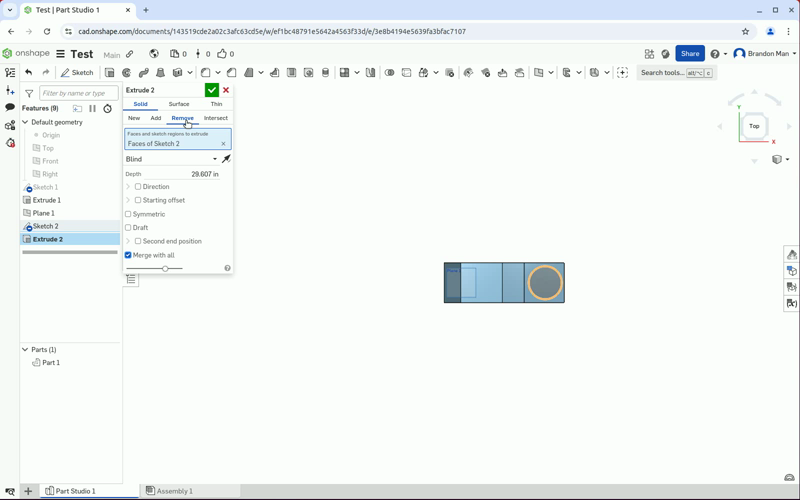
key(enter)
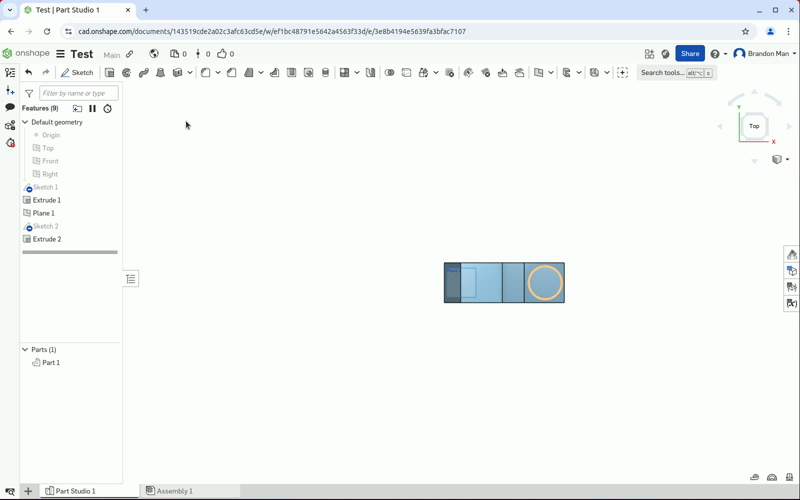
key(shift+h)
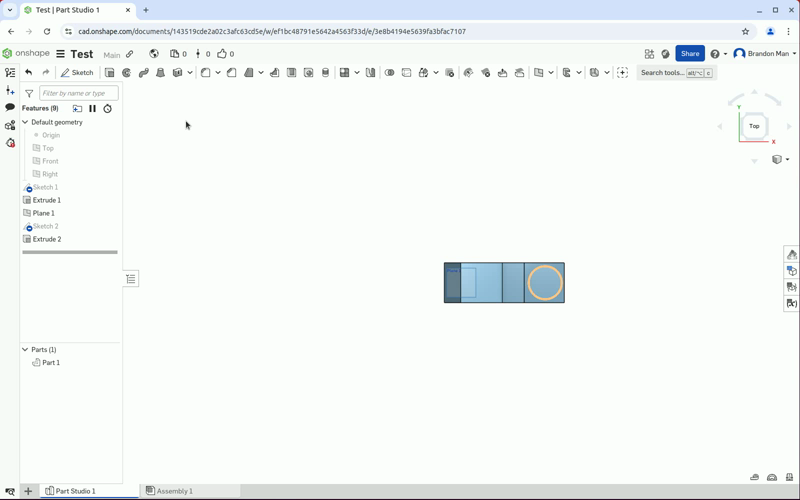
key(shift+h)
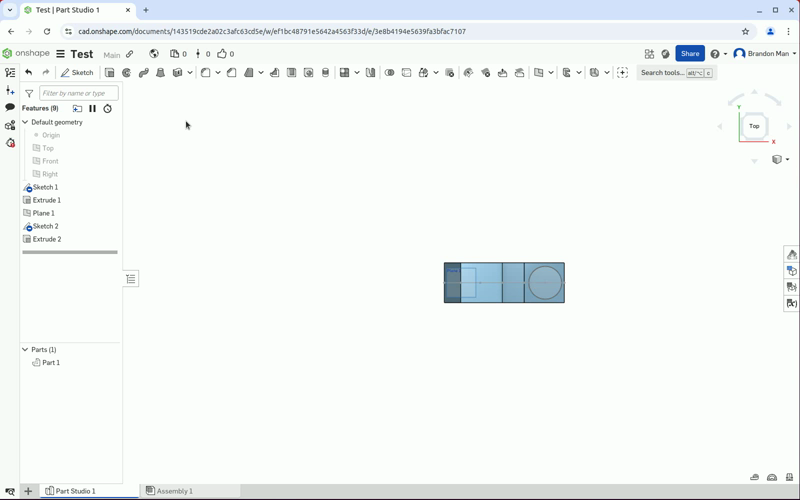
key(shift+7)
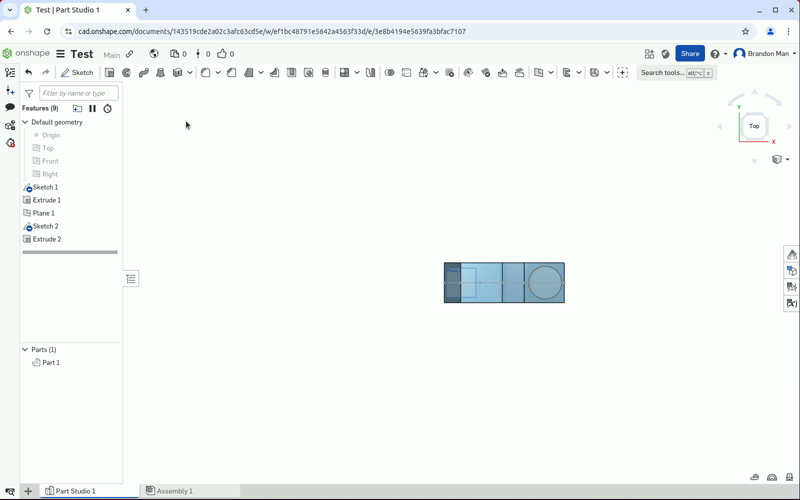
key(up, 3)
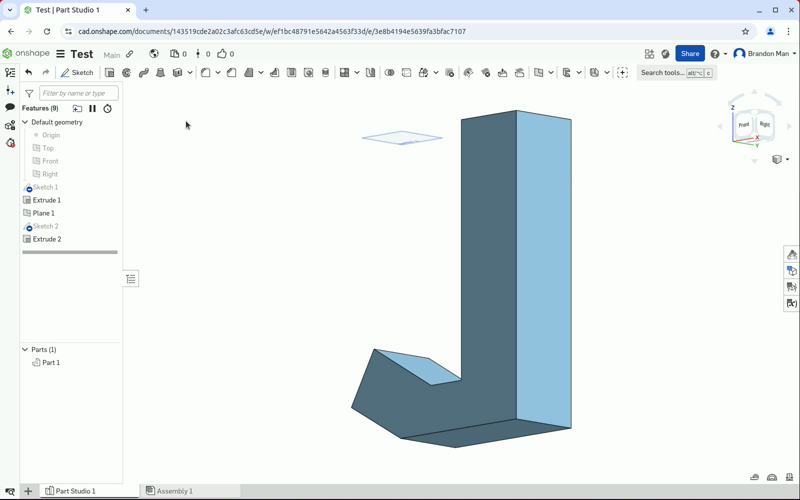
key(left, 3)
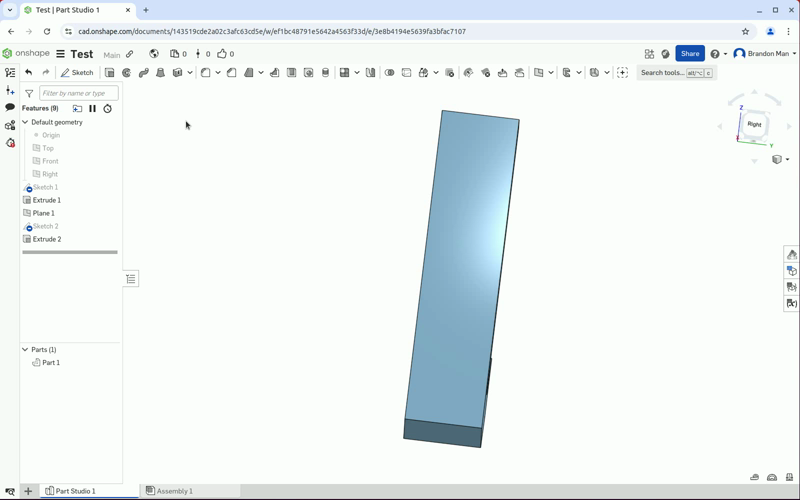
key(right, 3)
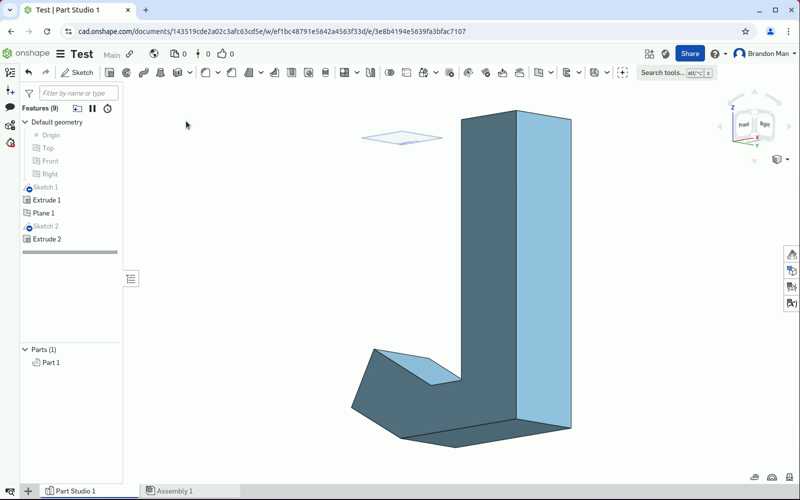
key(down, 3)
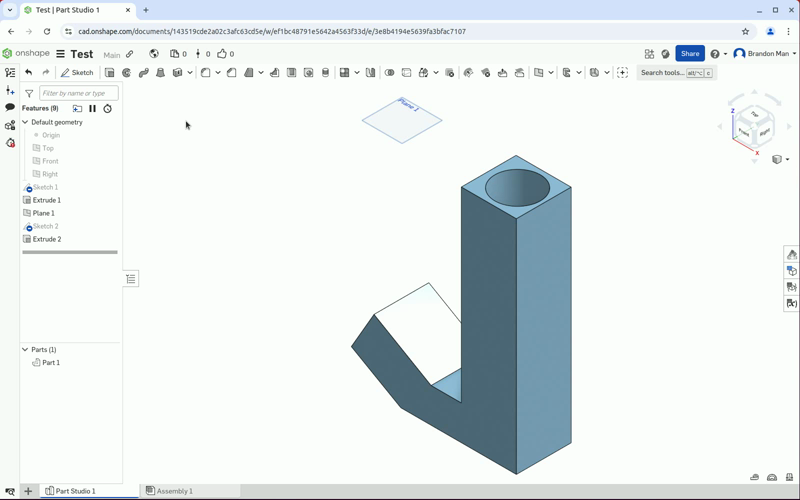
mouse_move(73, 189)
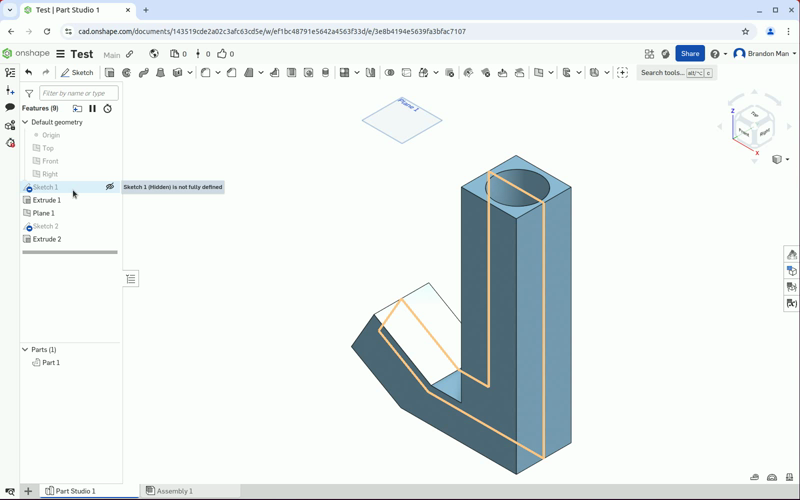
click(73, 189)